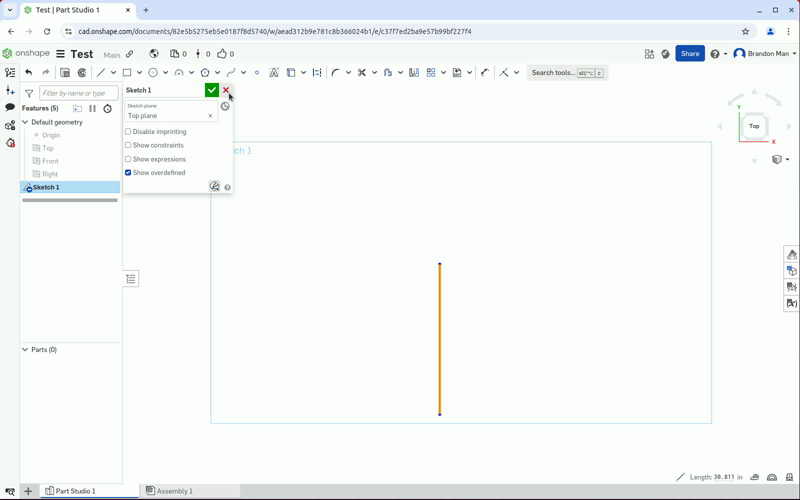
key(shift+h)
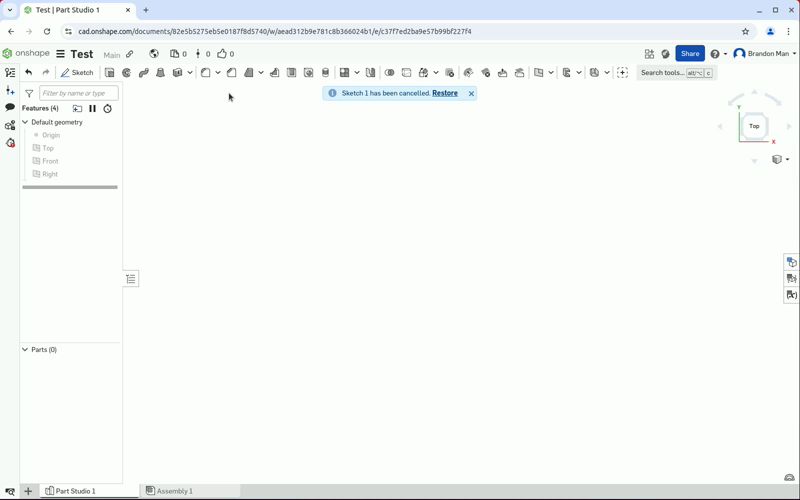
mouse_move(73, 352)
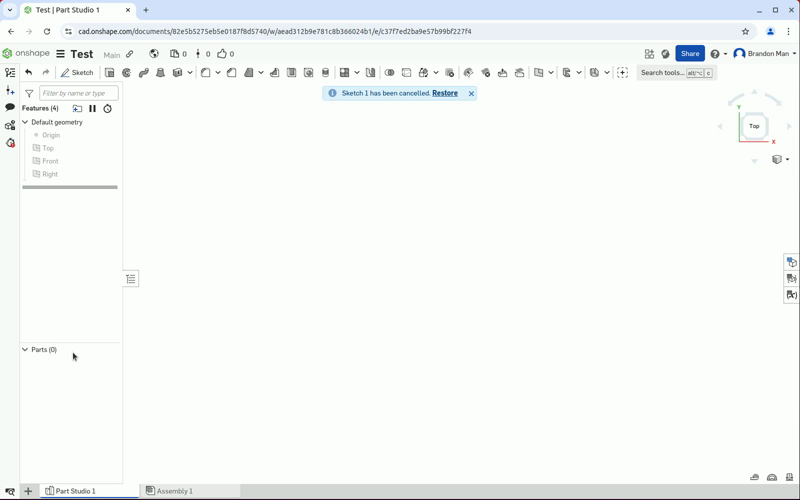
key(y)
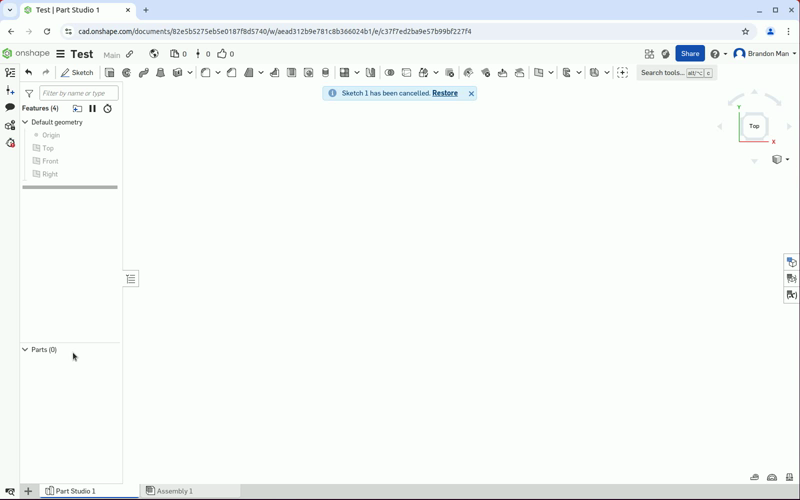
key(shift+p)
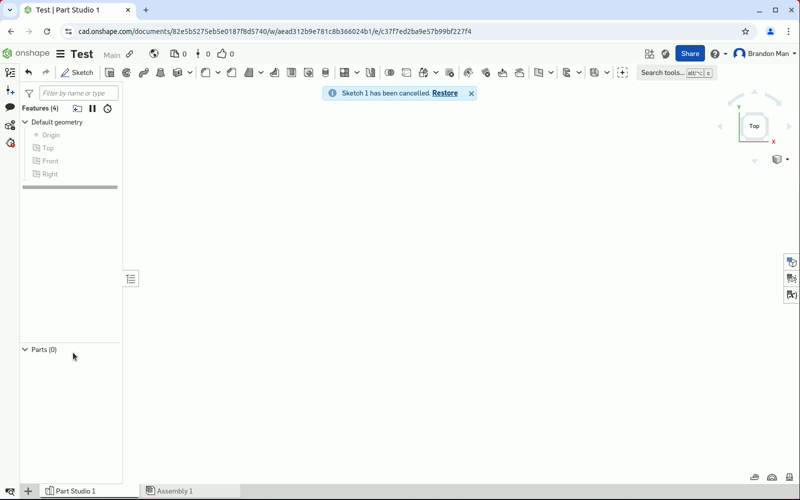
key(space)
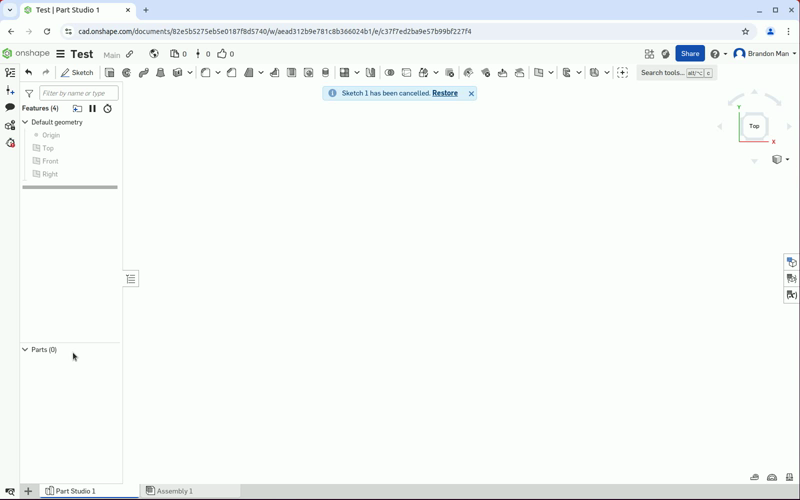
key_down(shift)
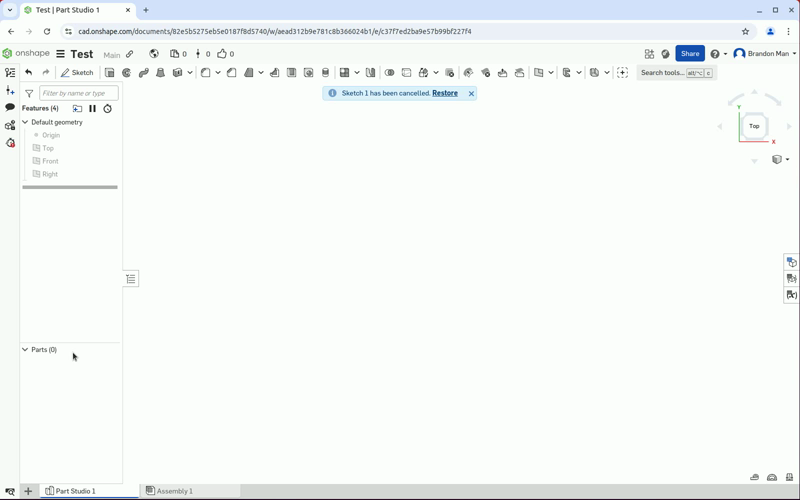
key(up)
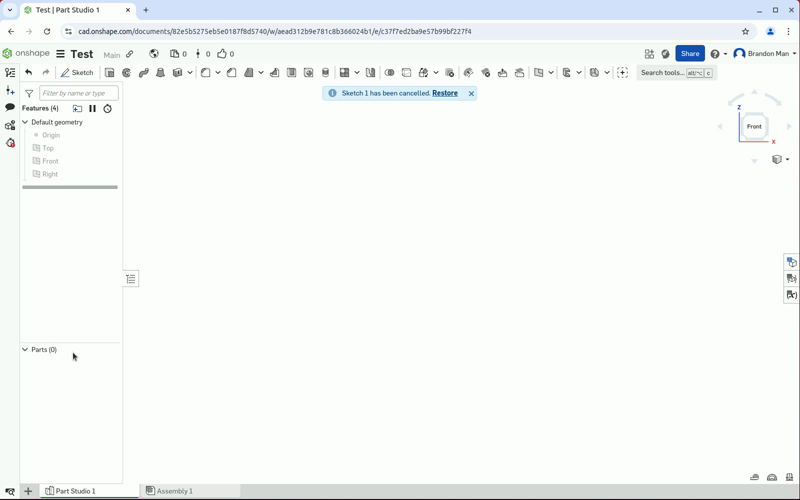
key_up(shift)
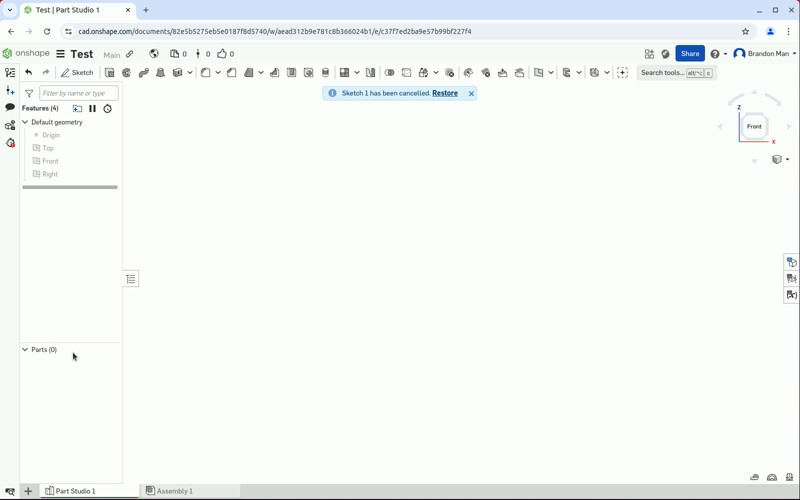
mouse_move(73, 352)
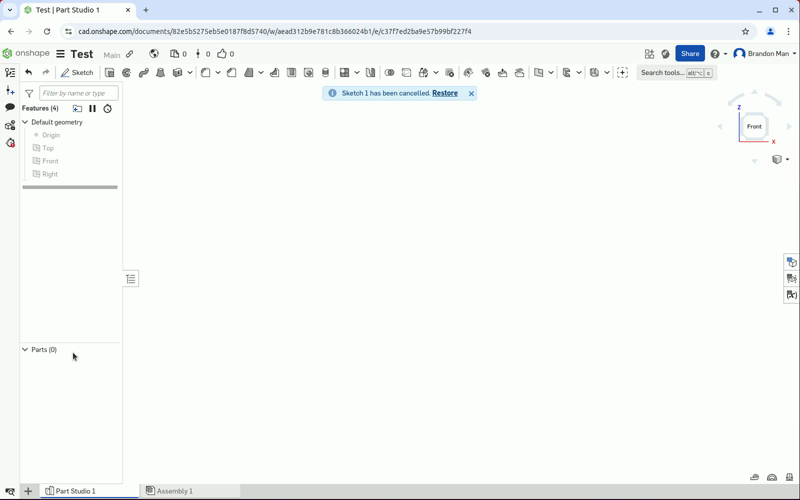
key(shift+y)
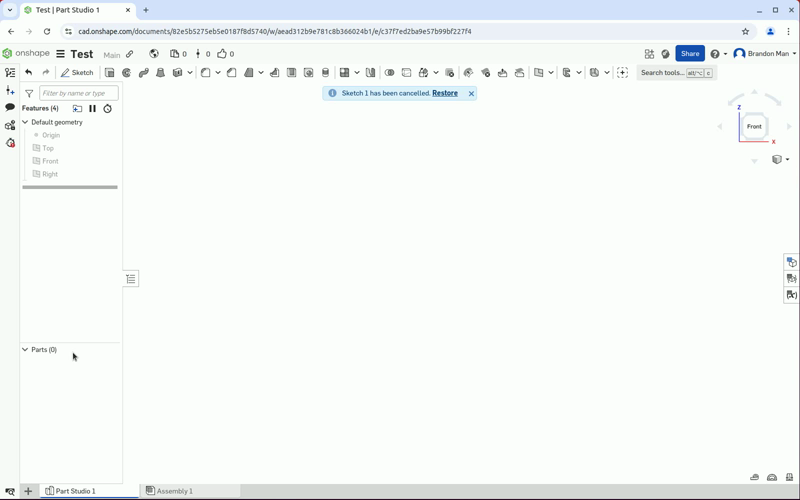
key(shift+s)
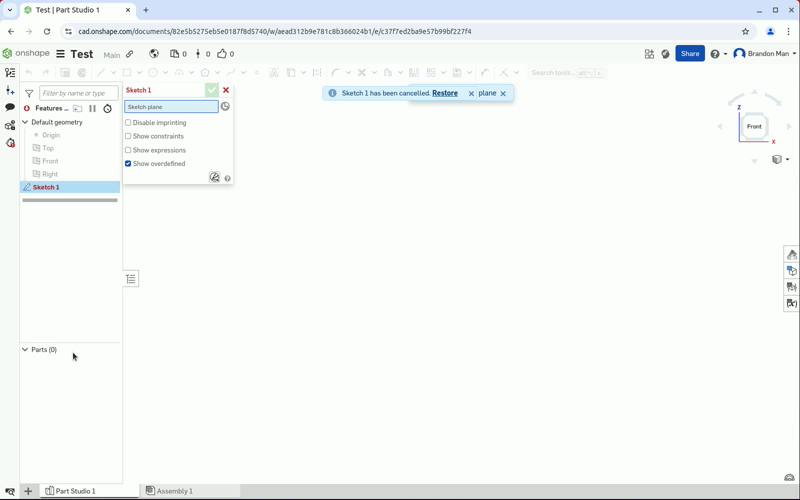
mouse_move(73, 163)
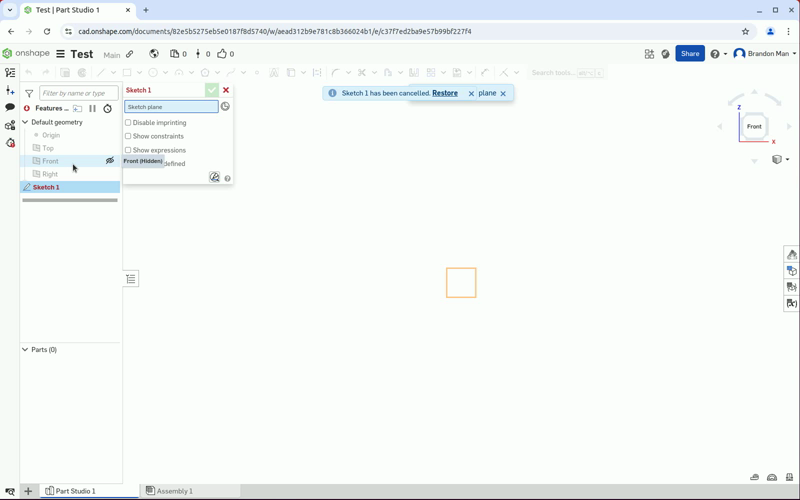
click(73, 163)
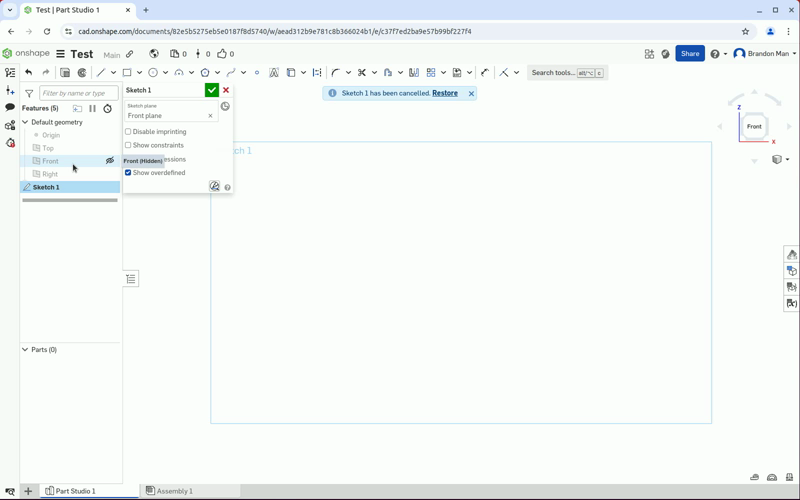
mouse_move(73, 352)
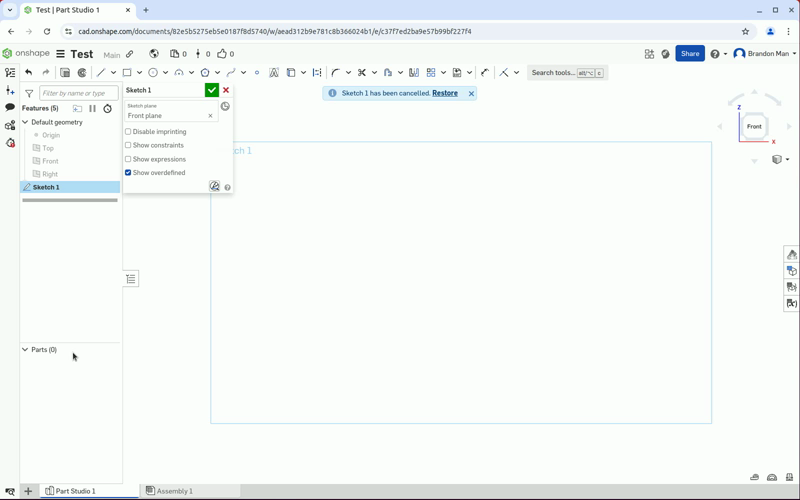
key(y)
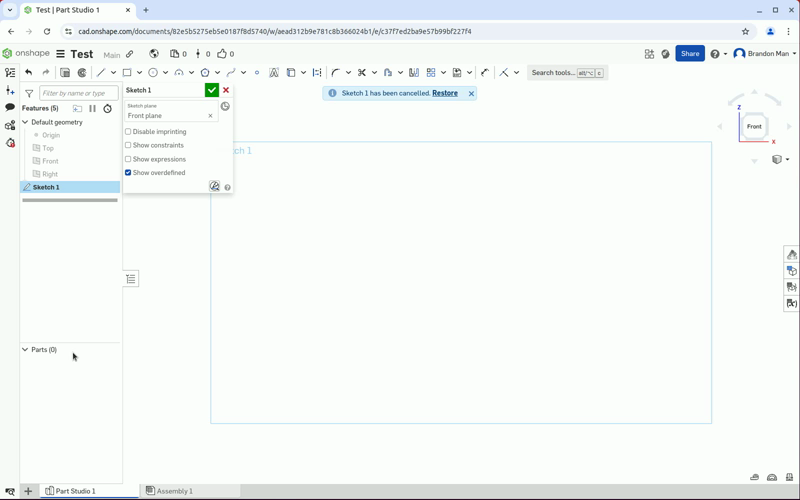
key(l)
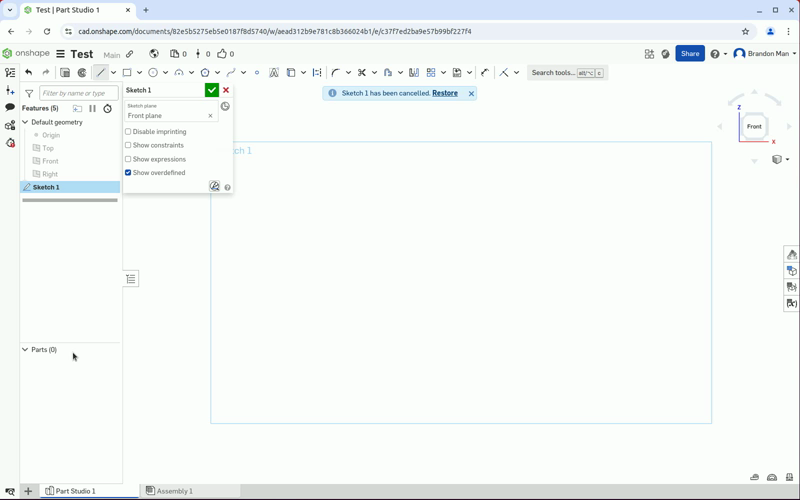
key_down(shift)
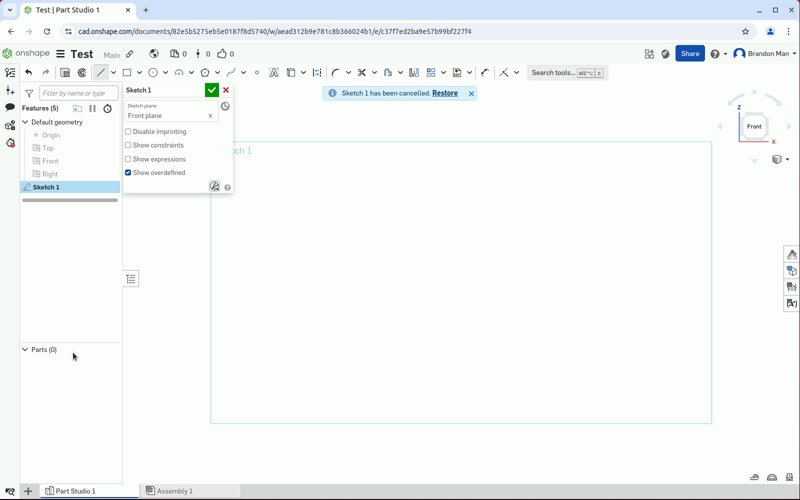
mouse_move(348, 308)
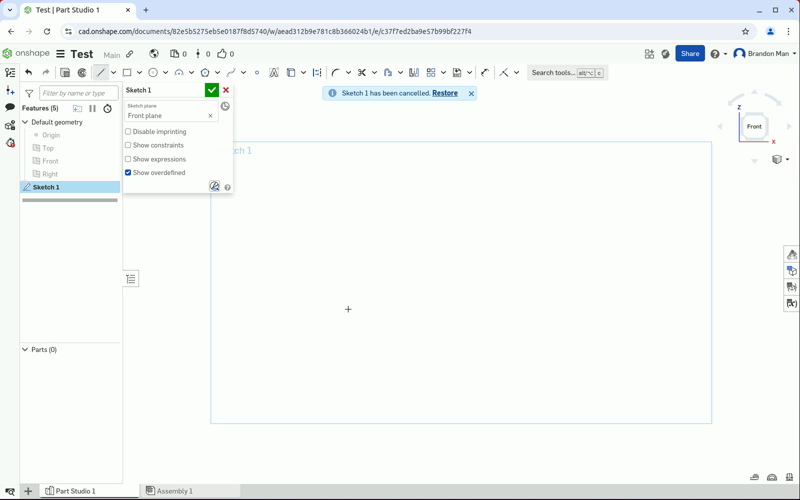
click(348, 308)
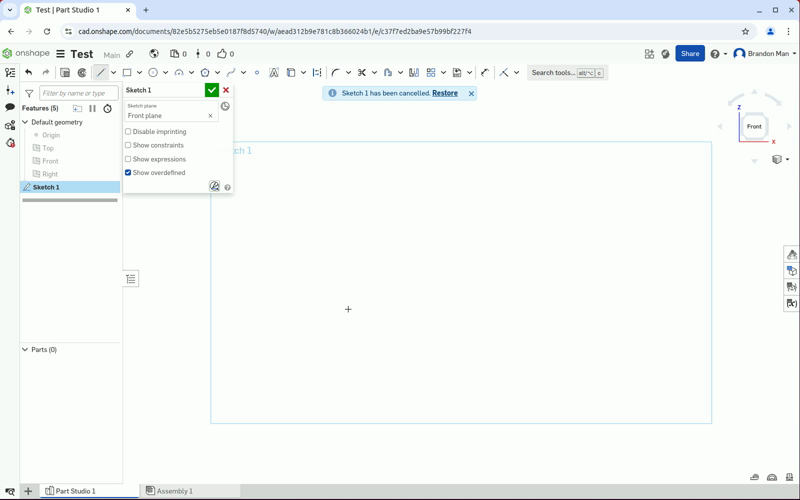
key_up(shift)
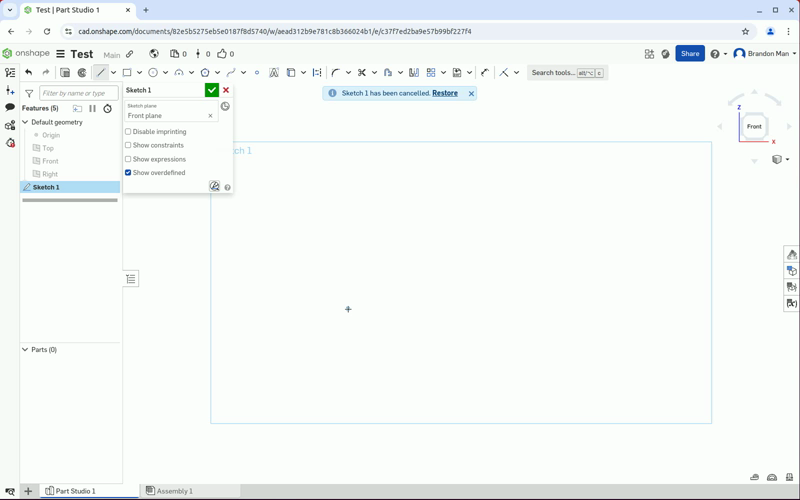
key_down(shift)
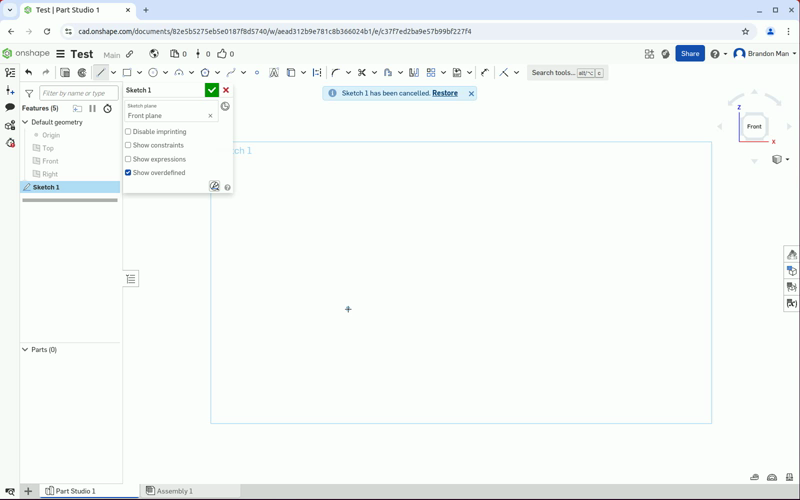
mouse_move(378, 308)
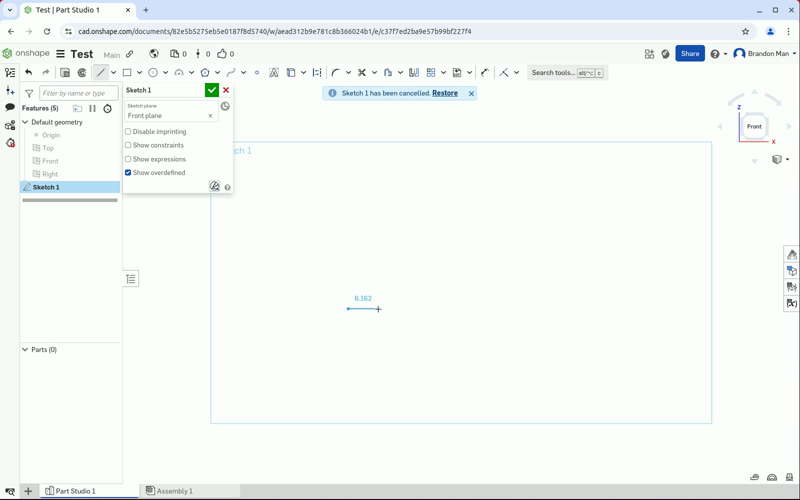
mouse_move(375, 308)
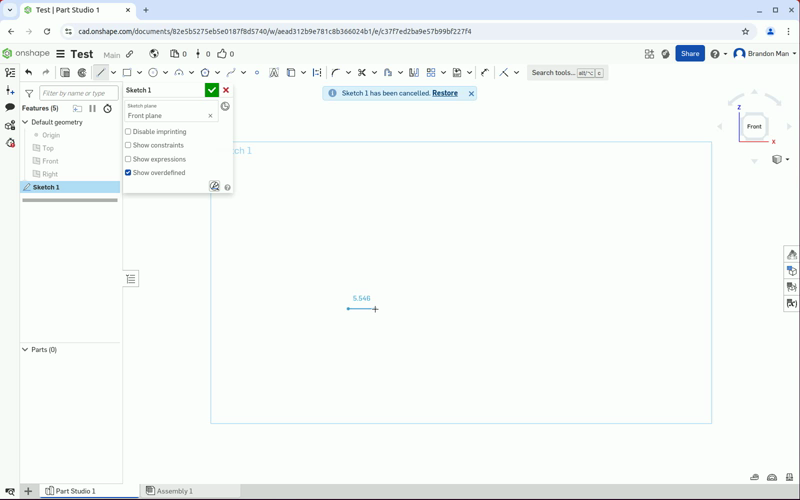
click(375, 308)
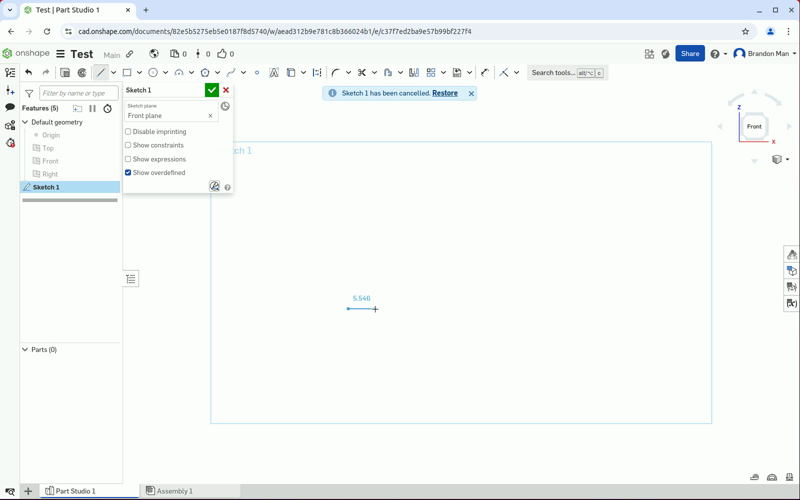
key_up(shift)
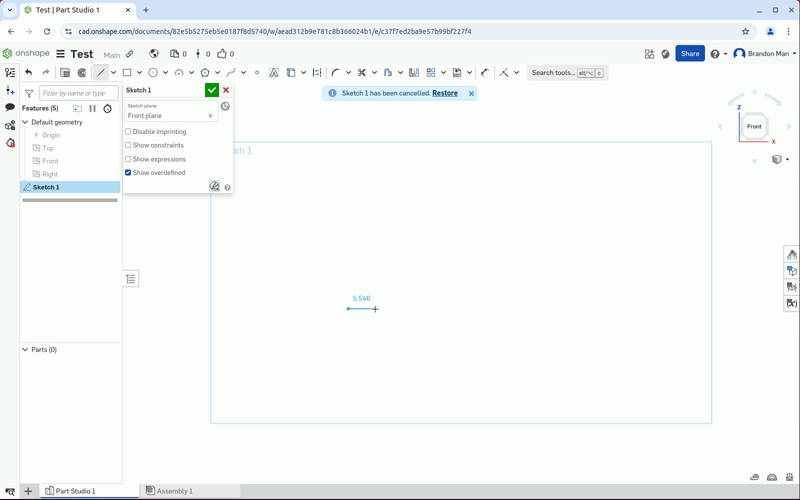
key_down(shift)
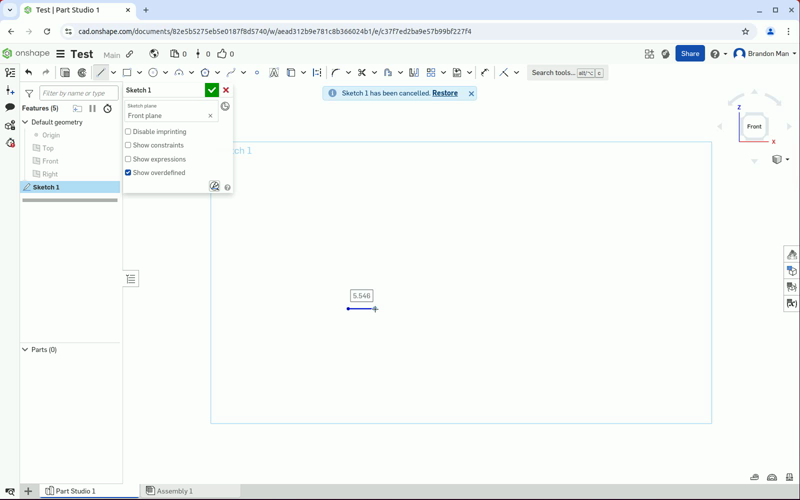
mouse_move(375, 242)
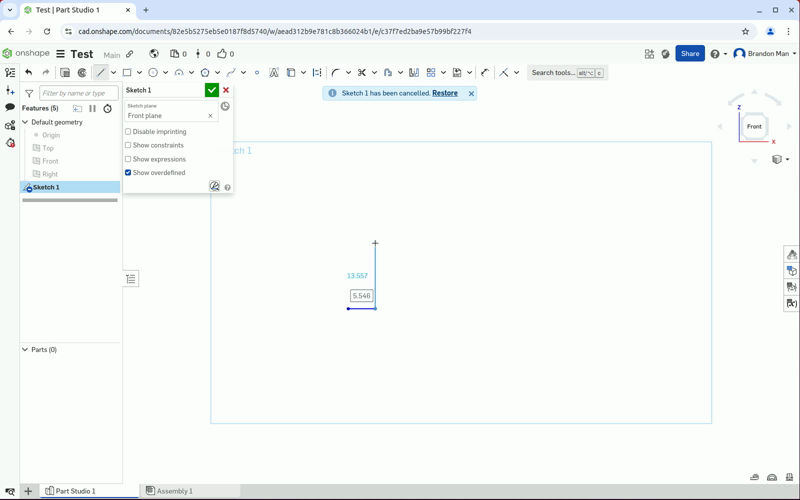
click(375, 242)
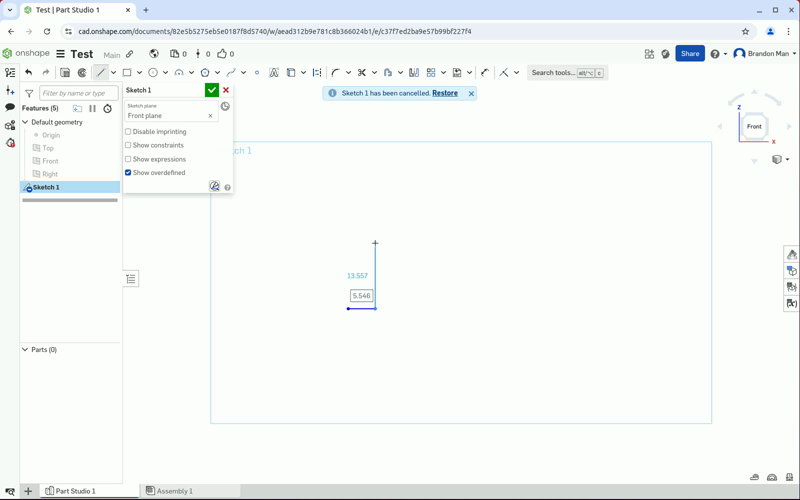
key_up(shift)
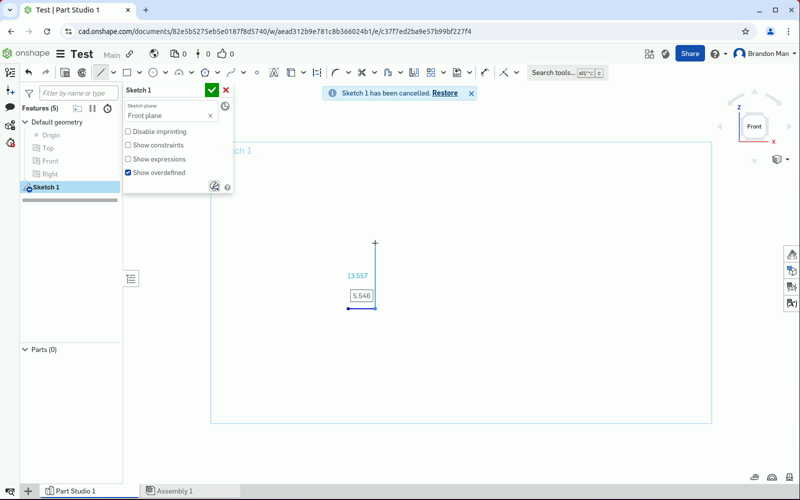
key_down(shift)
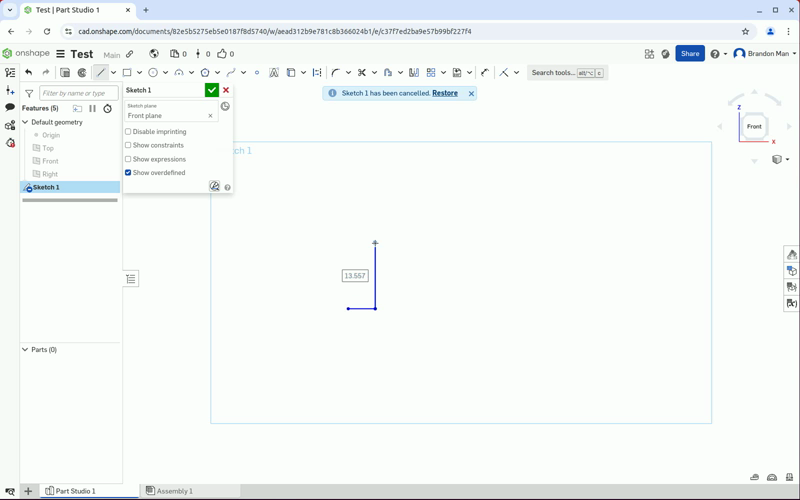
mouse_move(405, 242)
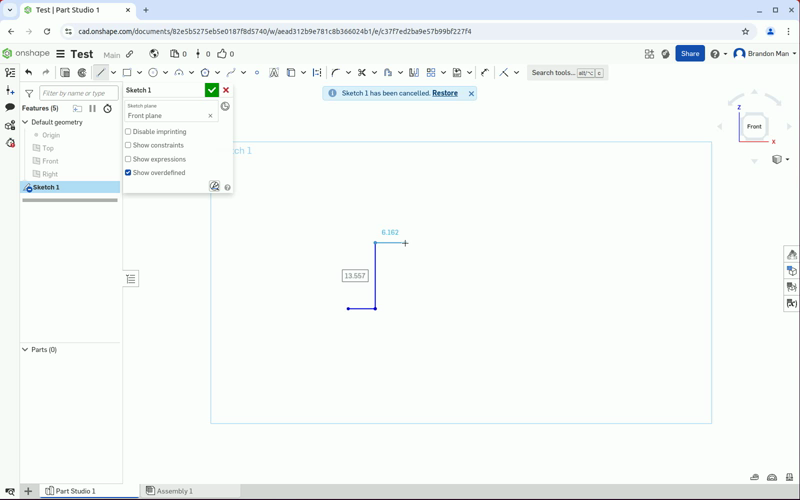
mouse_move(348, 242)
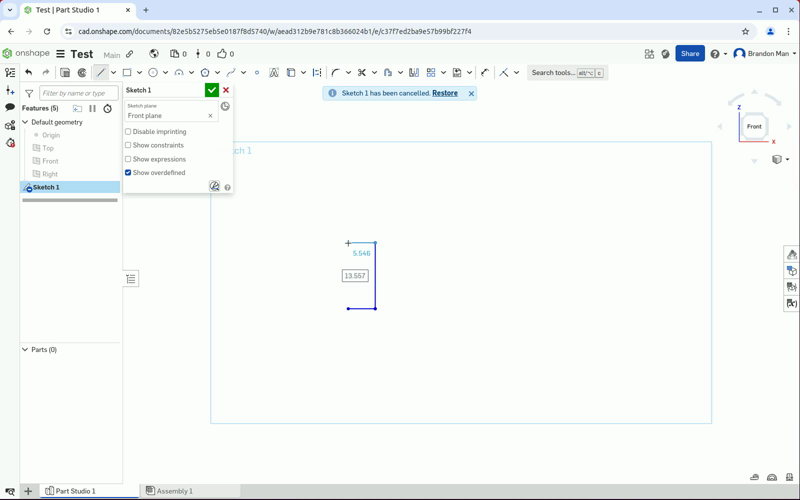
click(348, 242)
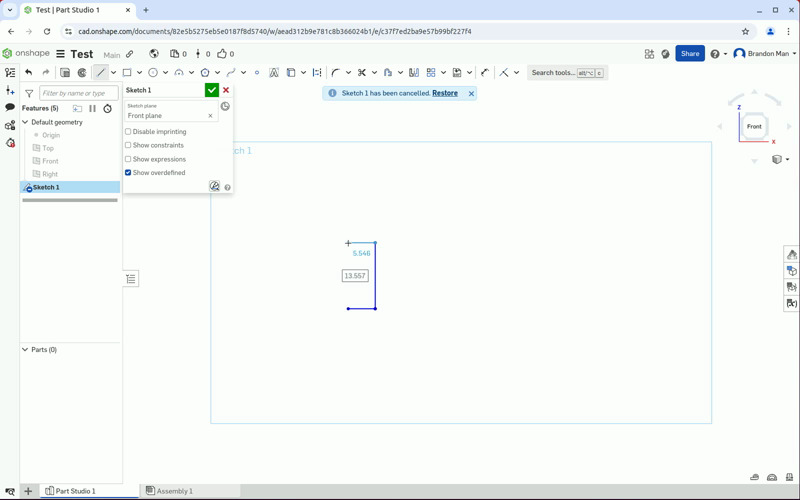
key_up(shift)
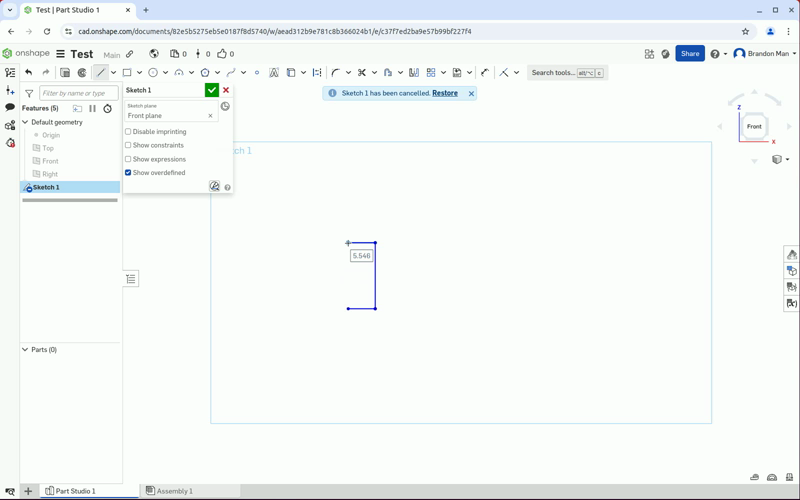
key_down(shift)
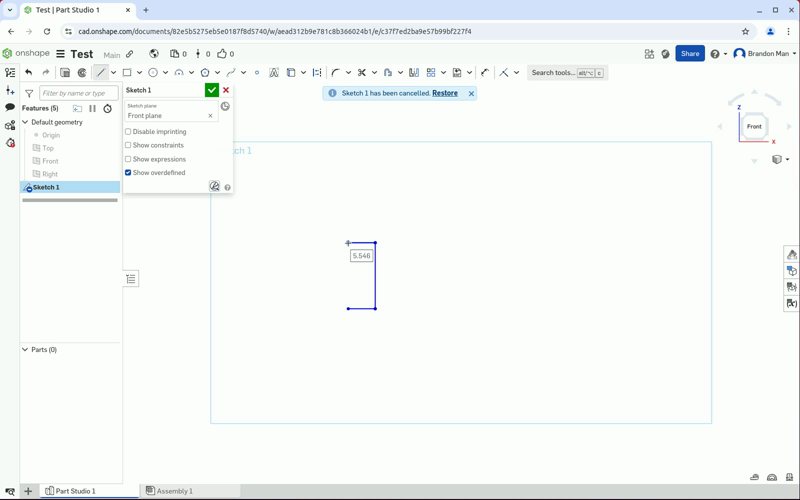
mouse_move(348, 308)
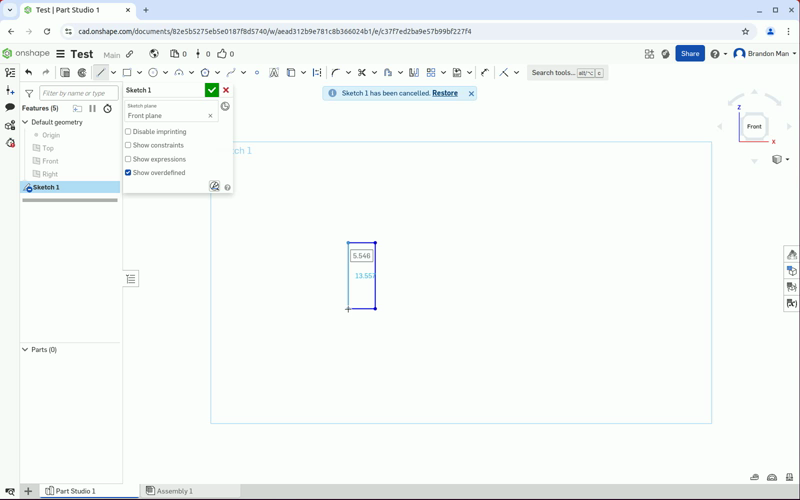
key_up(shift)
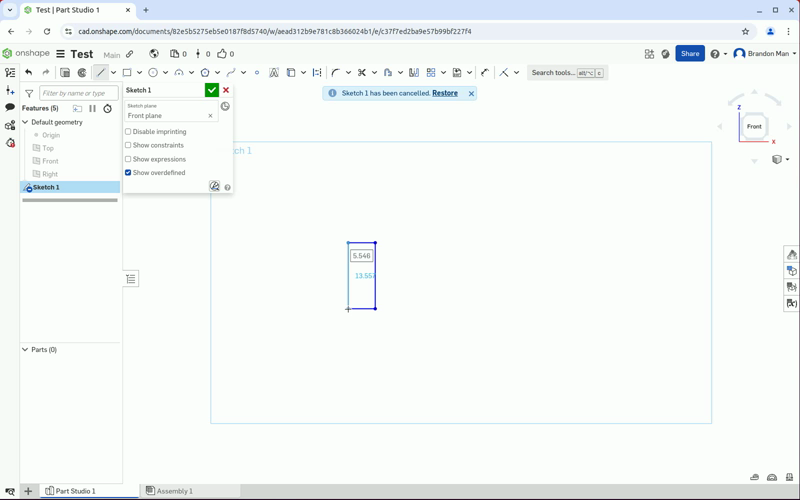
click(348, 308)
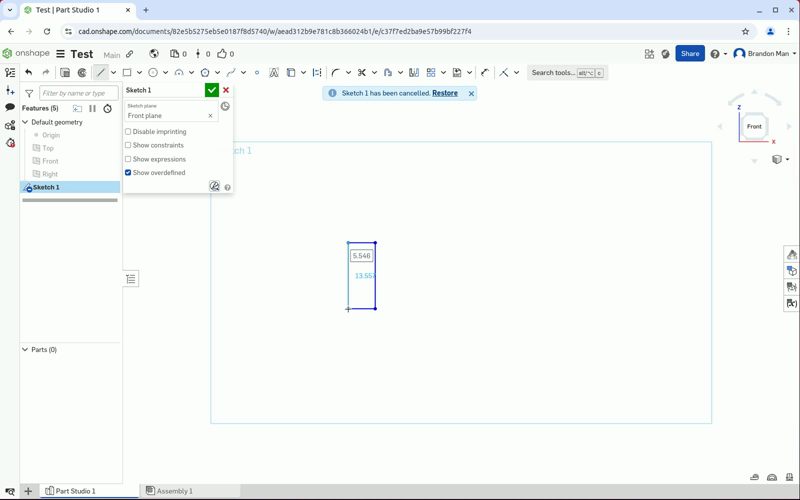
key(esc)
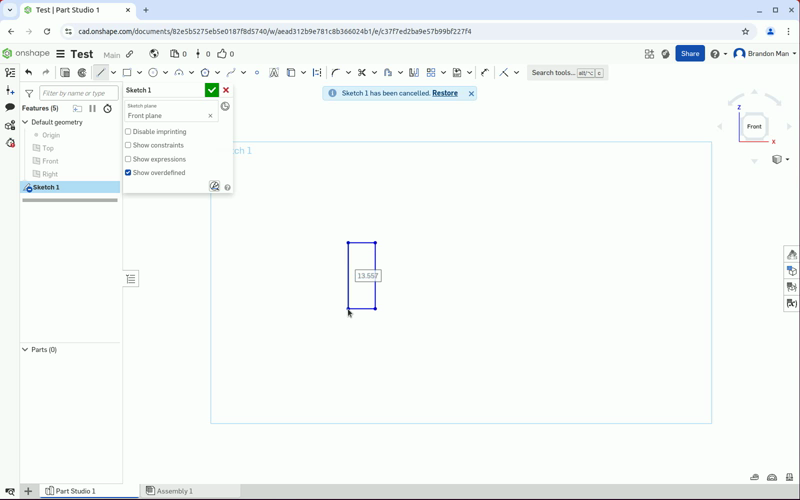
mouse_move(361, 265)
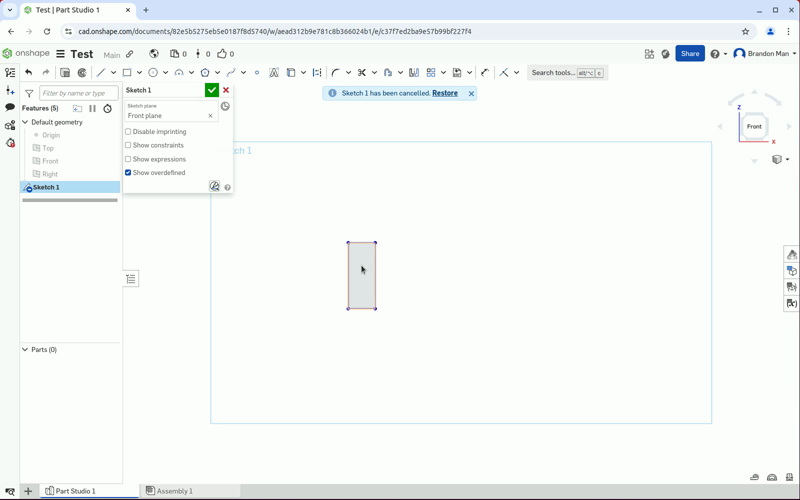
scroll(6)
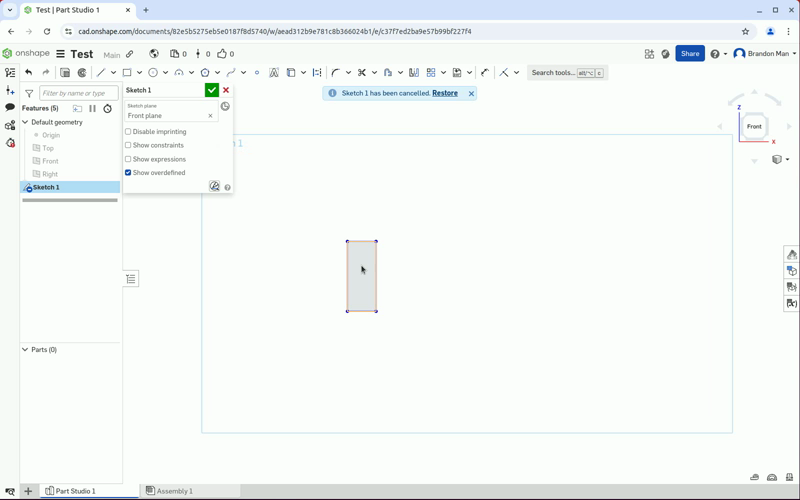
scroll(6)
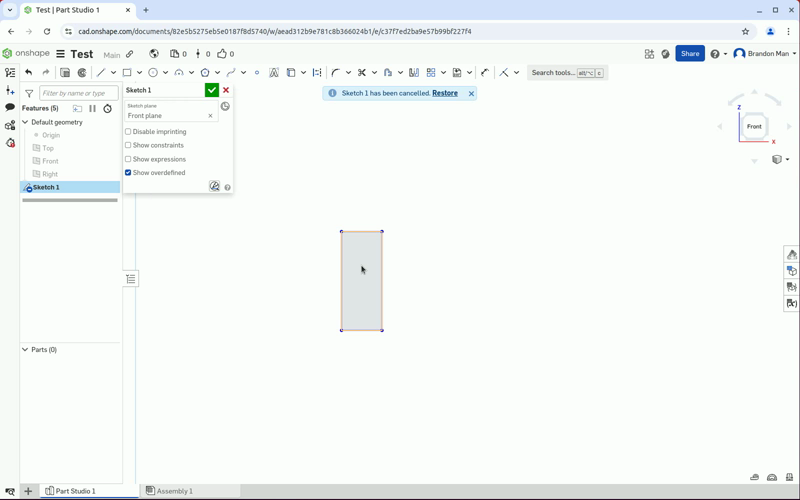
scroll(6)
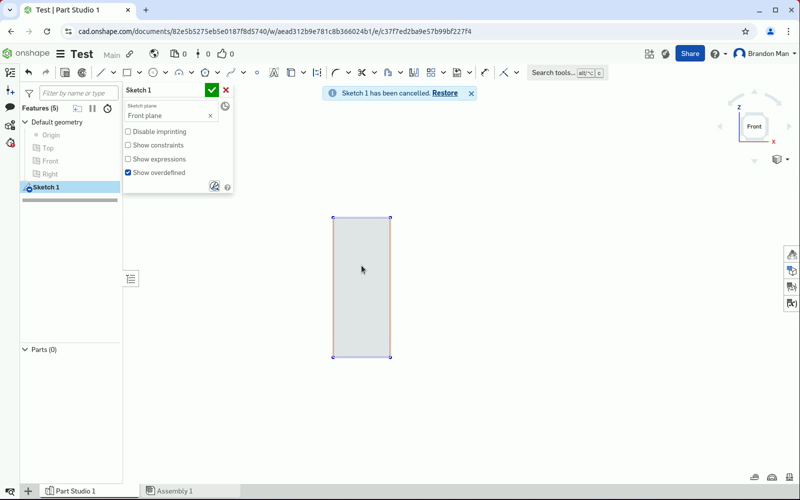
scroll(6)
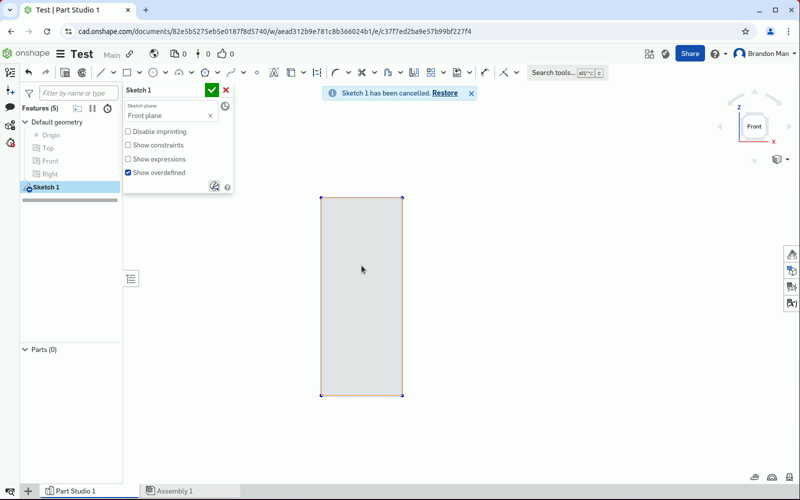
scroll(6)
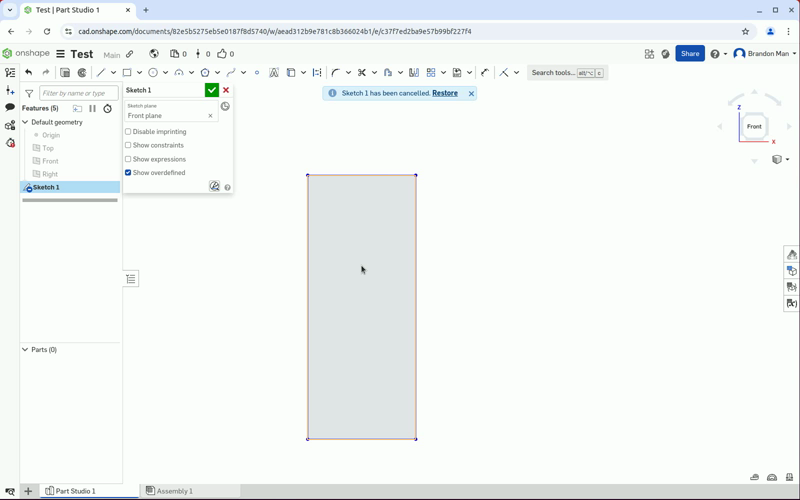
scroll(6)
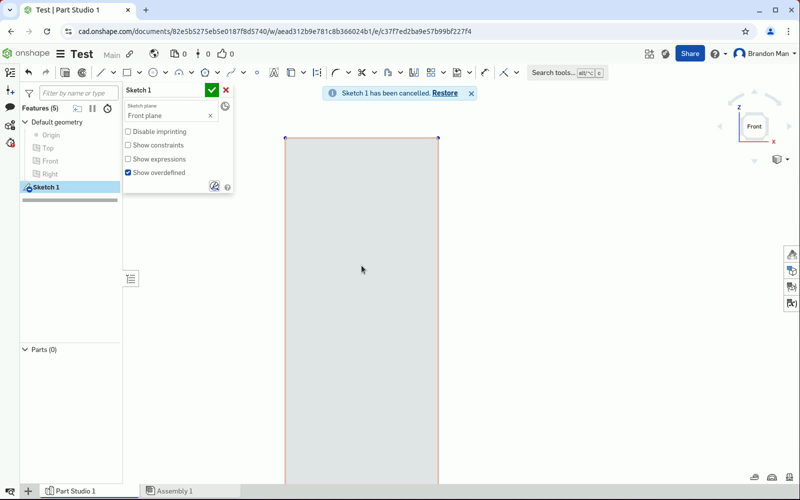
scroll(6)
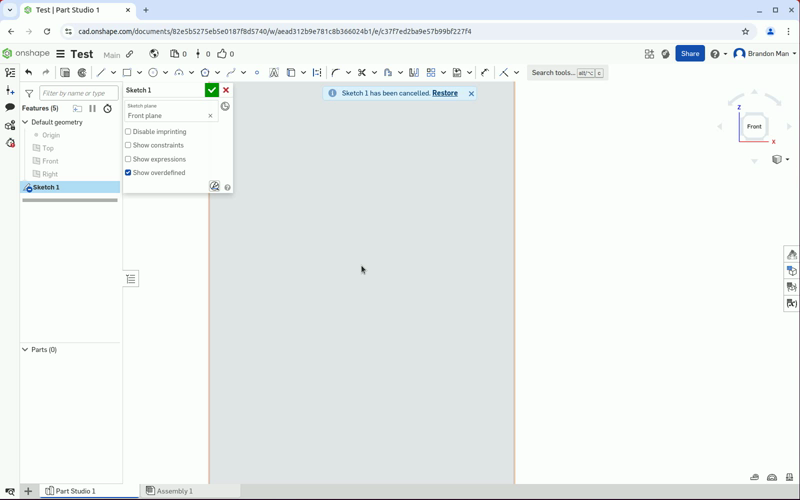
click(361, 265)
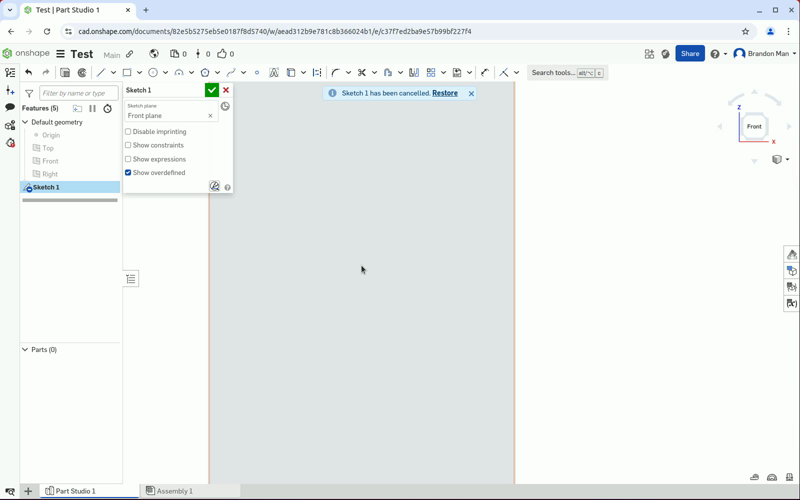
scroll(-6)
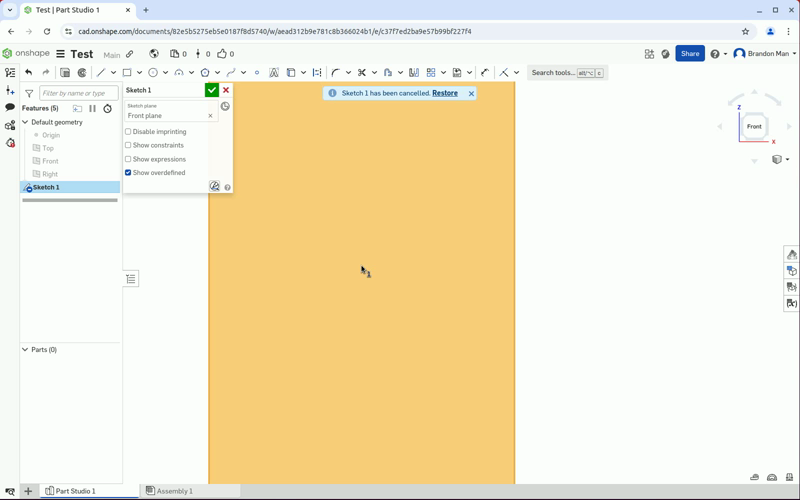
scroll(-6)
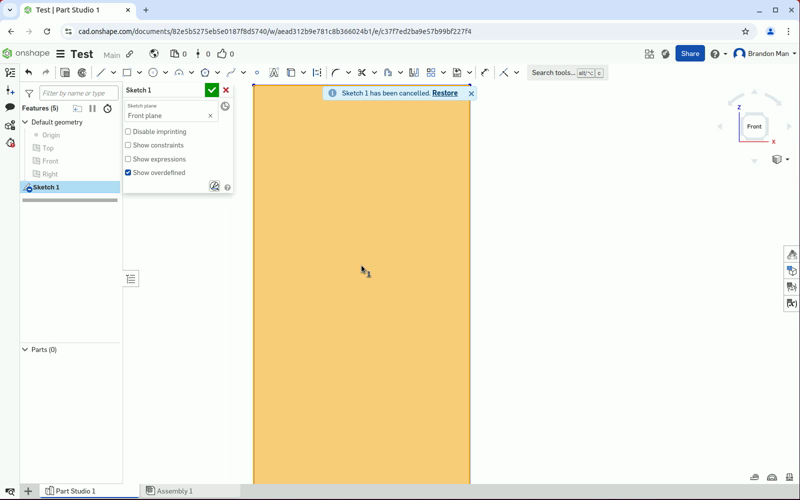
scroll(-6)
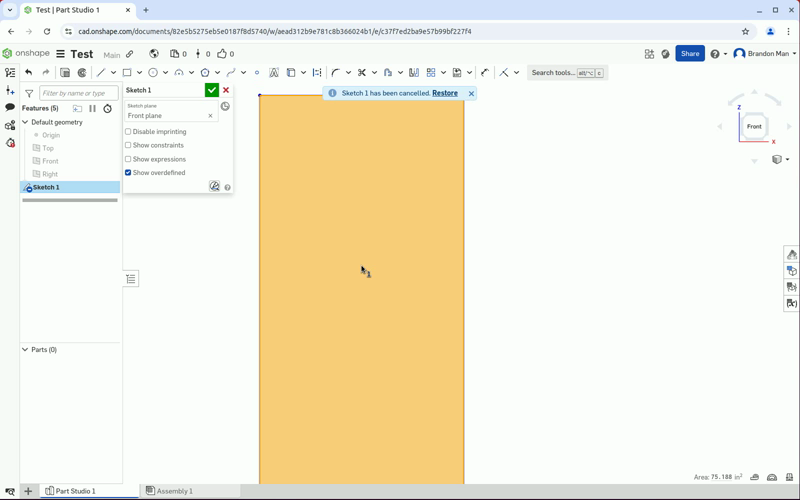
scroll(-6)
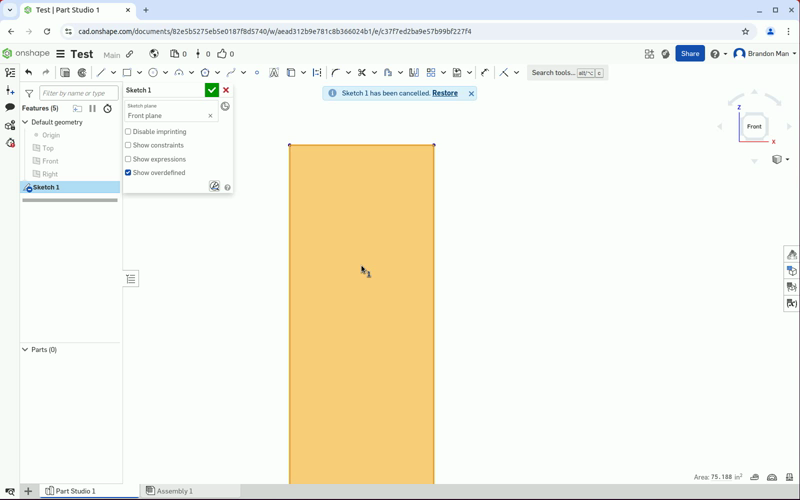
scroll(-6)
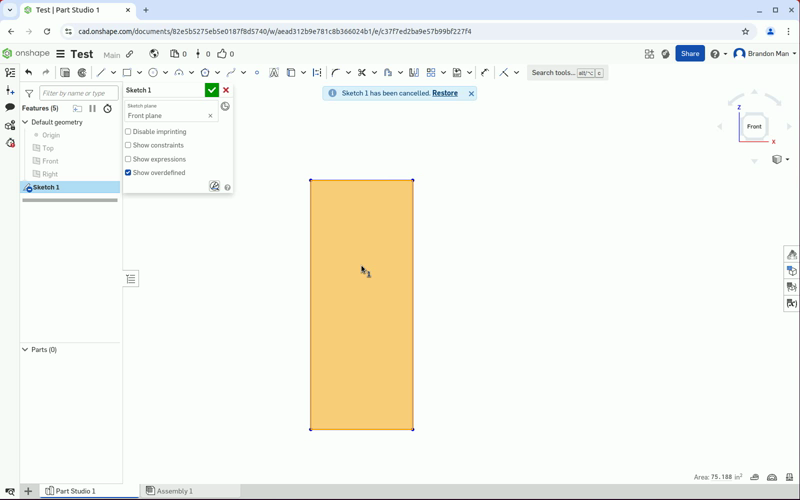
scroll(-6)
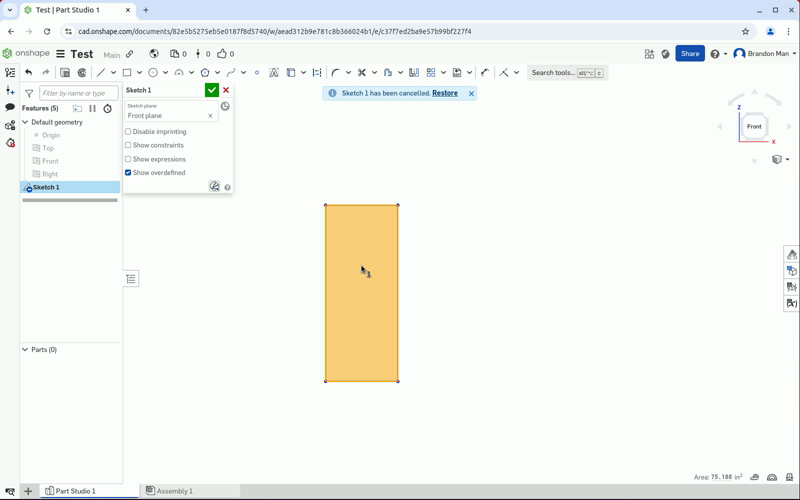
scroll(-6)
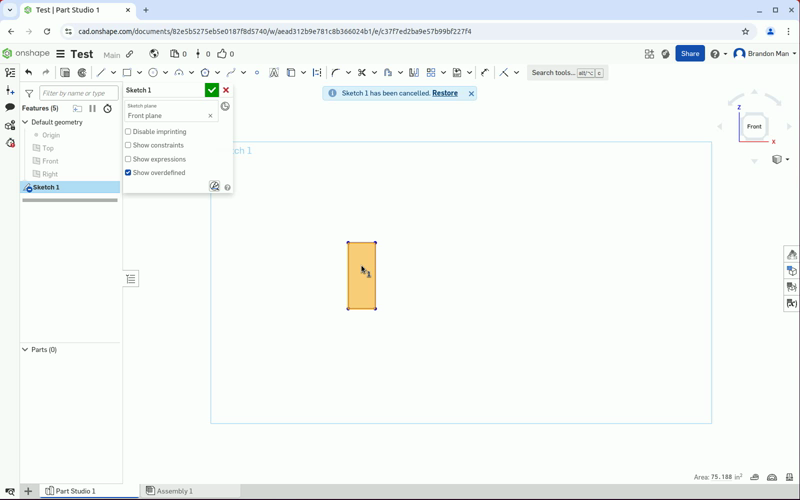
mouse_move(73, 352)
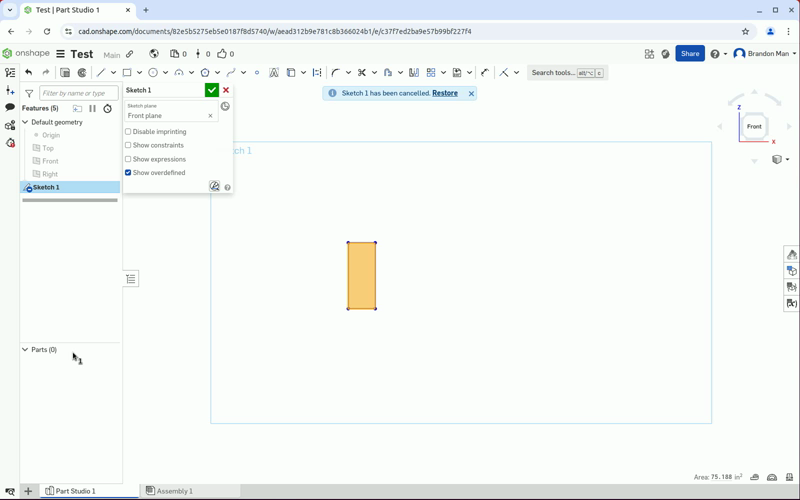
key(shift+y)
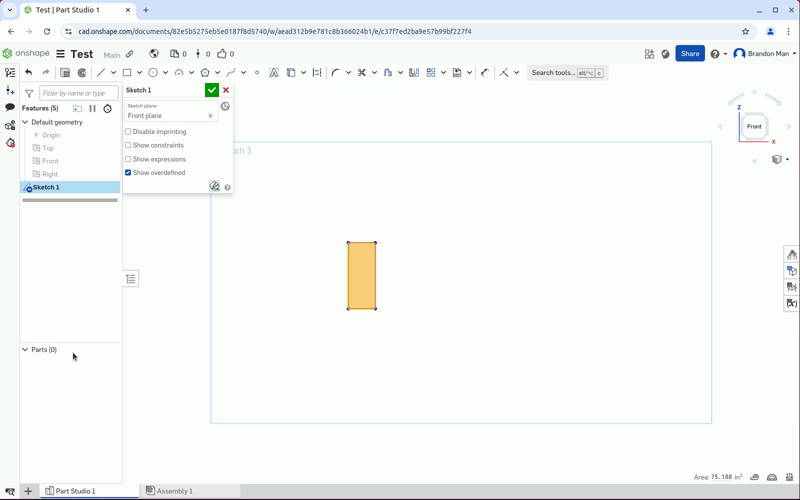
key(shift+e)
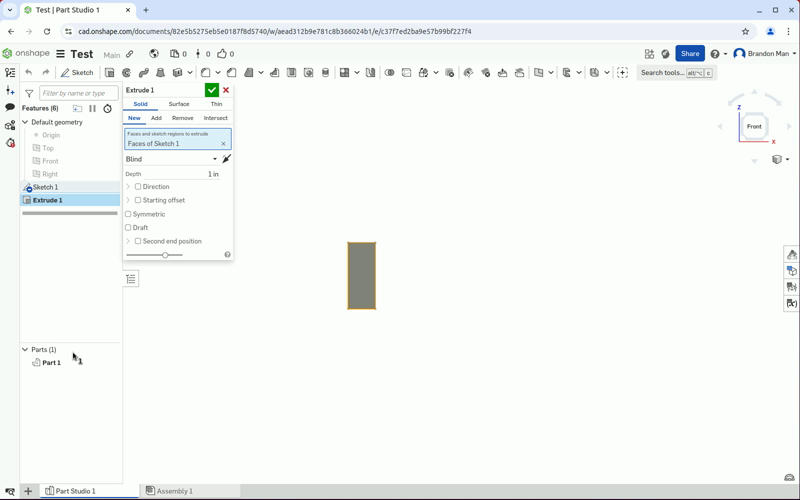
mouse_move(143, 106)
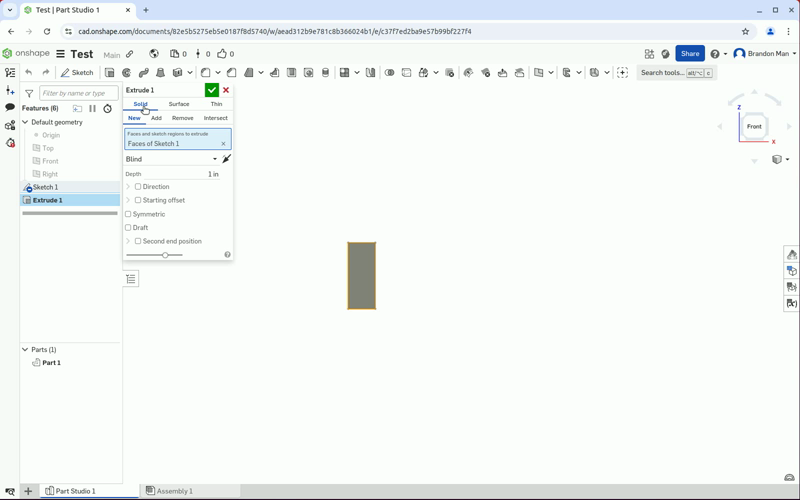
click(143, 106)
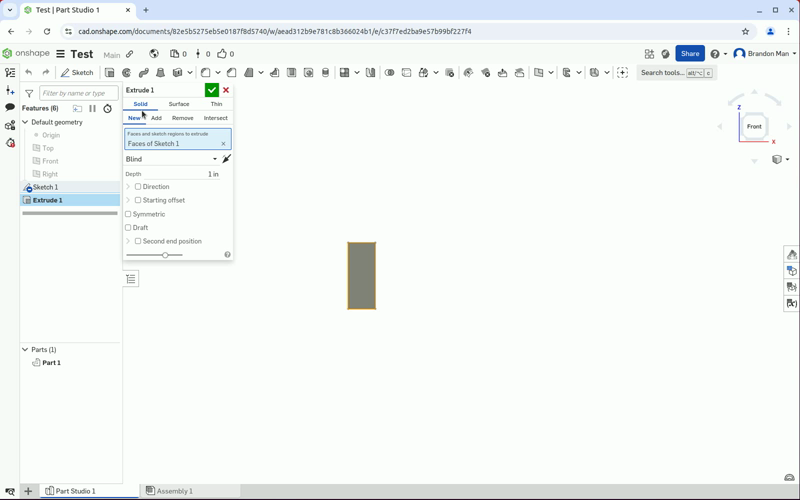
mouse_move(137, 120)
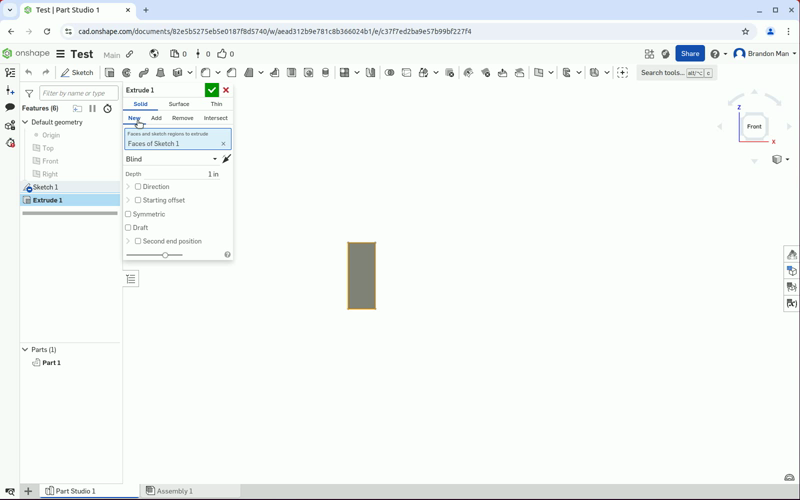
click(137, 120)
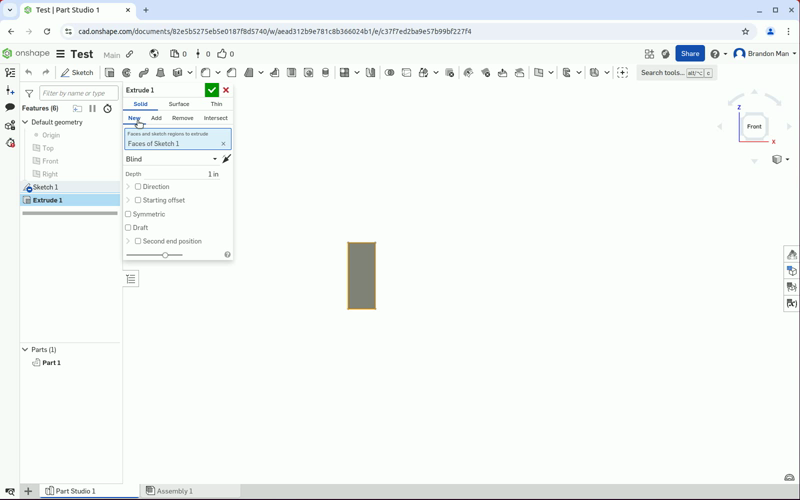
key(tab, 4)
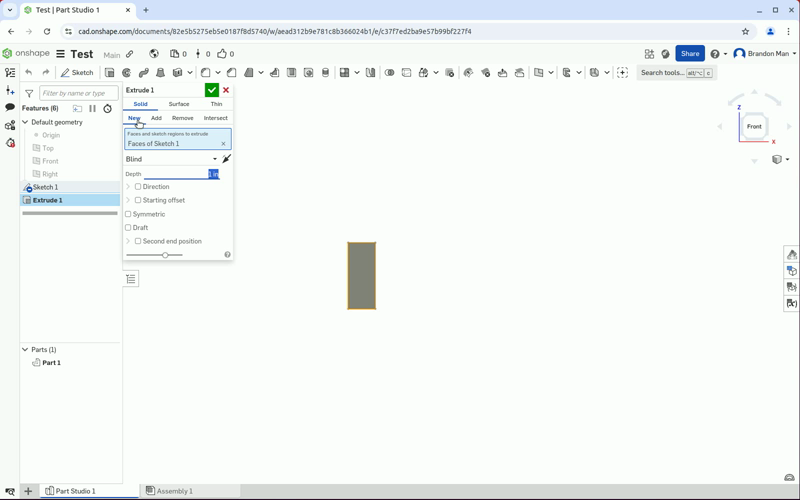
text(8.906)
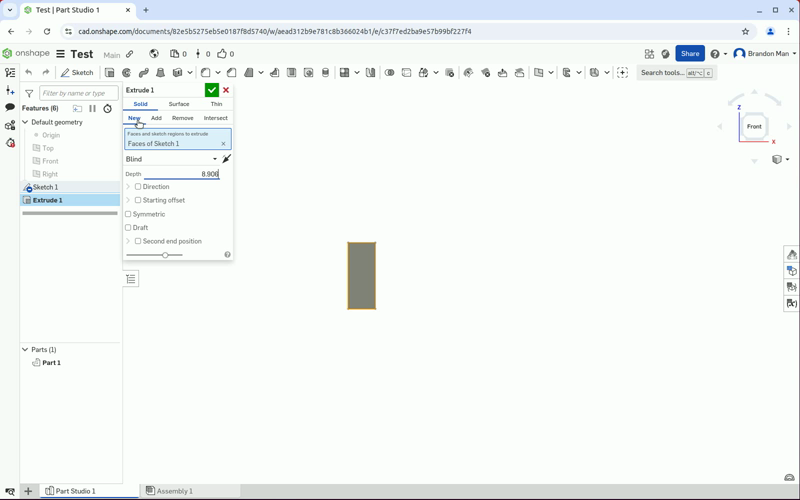
key(enter)
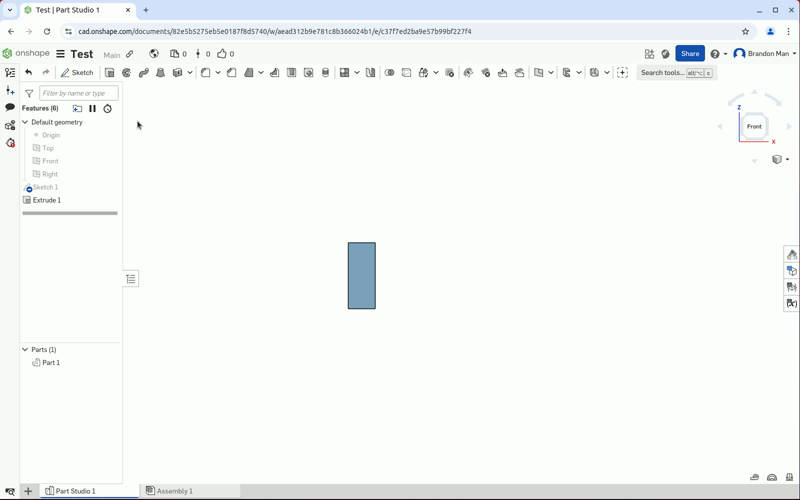
key(shift+h)
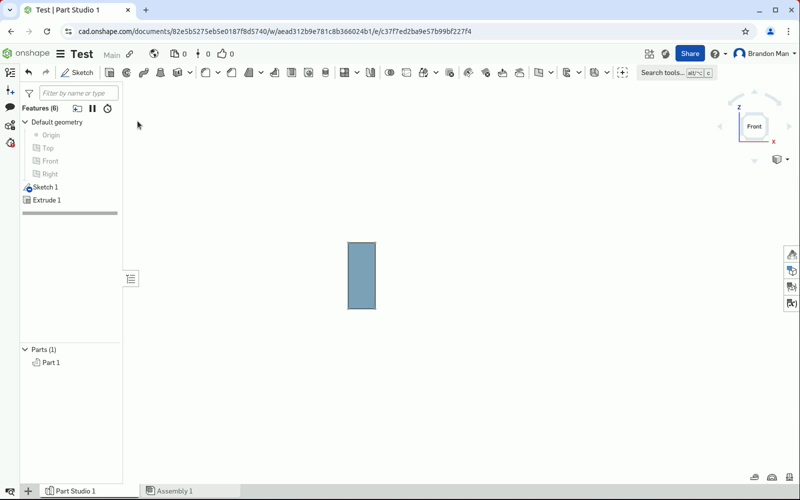
key(shift+h)
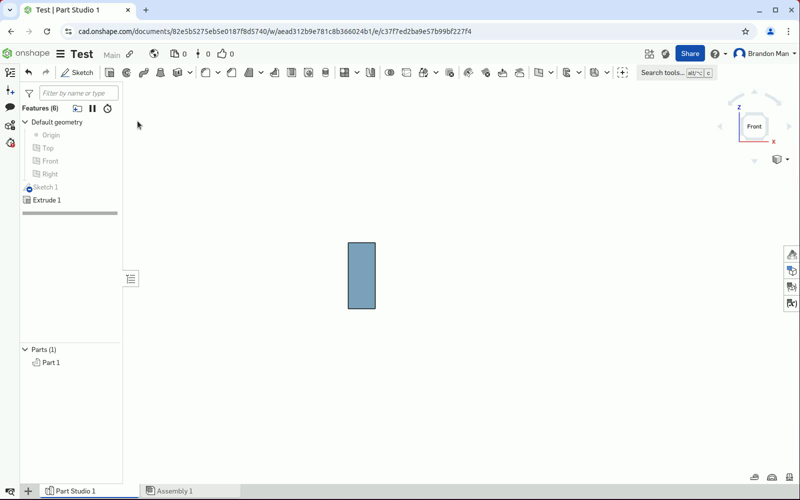
mouse_move(73, 189)
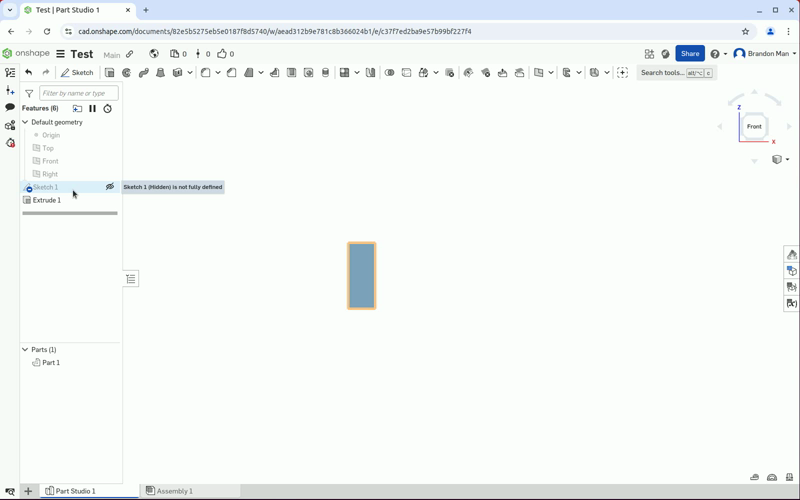
click(73, 189)
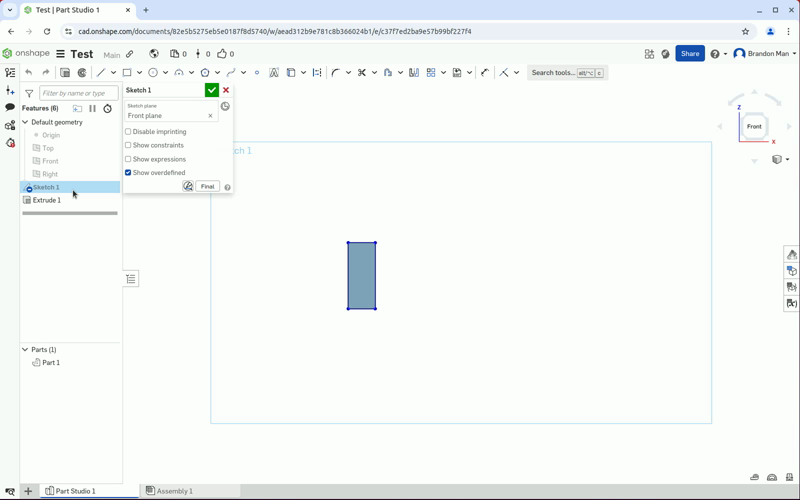
mouse_move(229, 92)
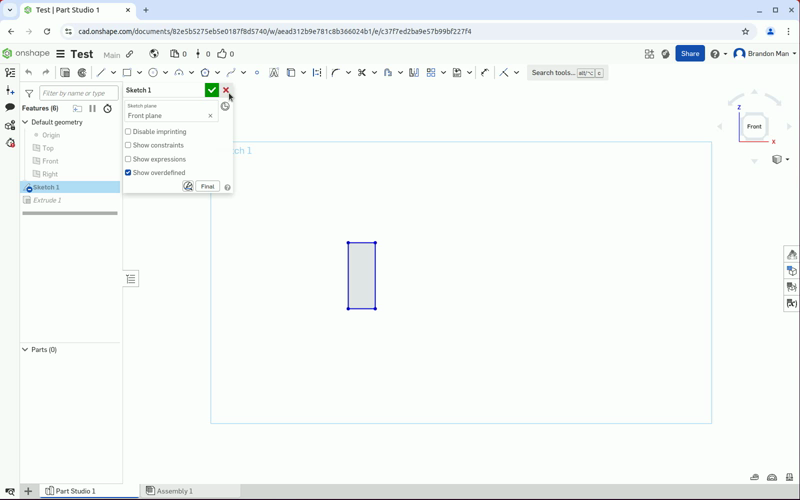
click(229, 92)
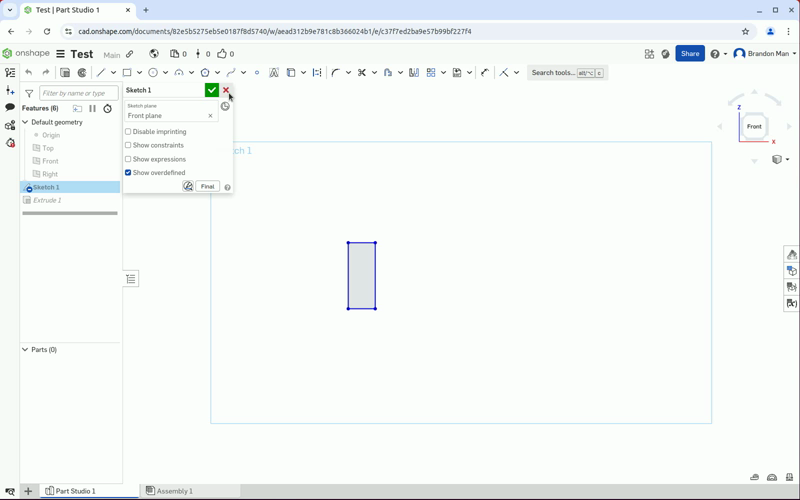
key(shift+s)
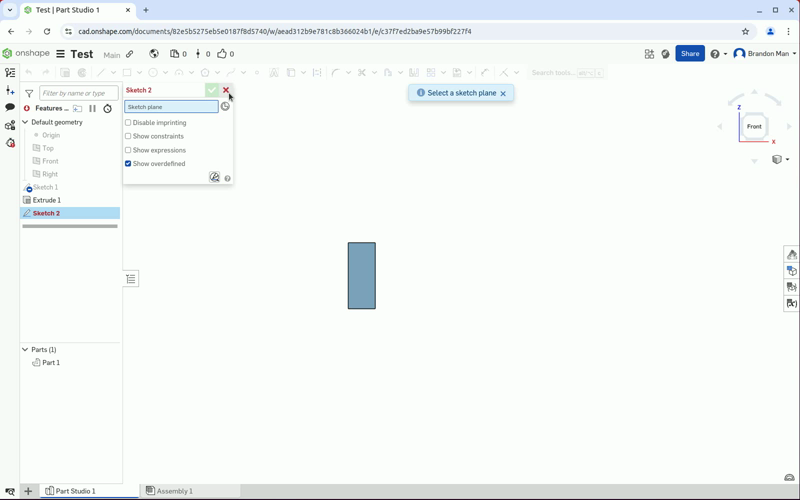
mouse_move(73, 163)
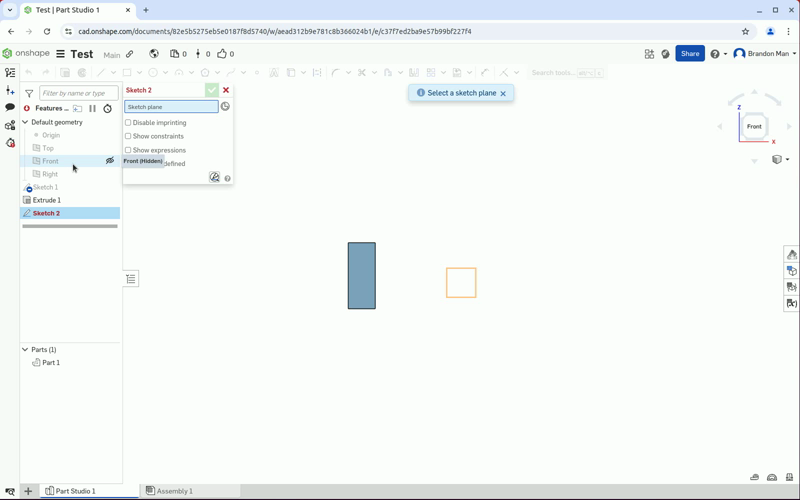
click(73, 163)
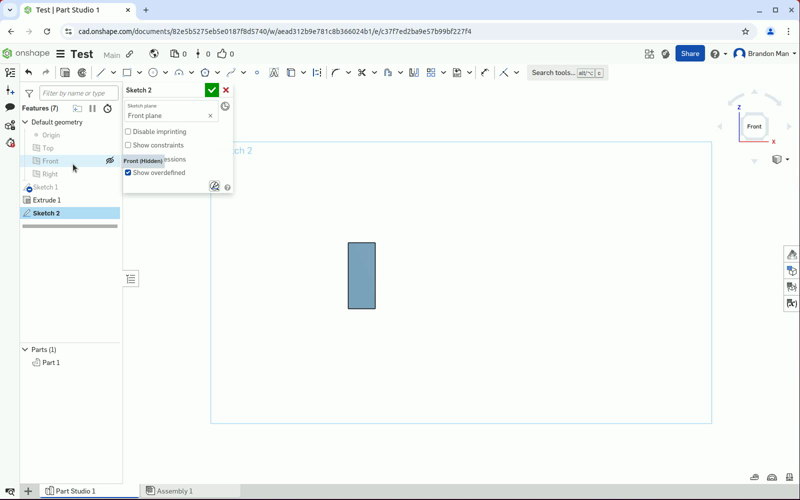
mouse_move(73, 352)
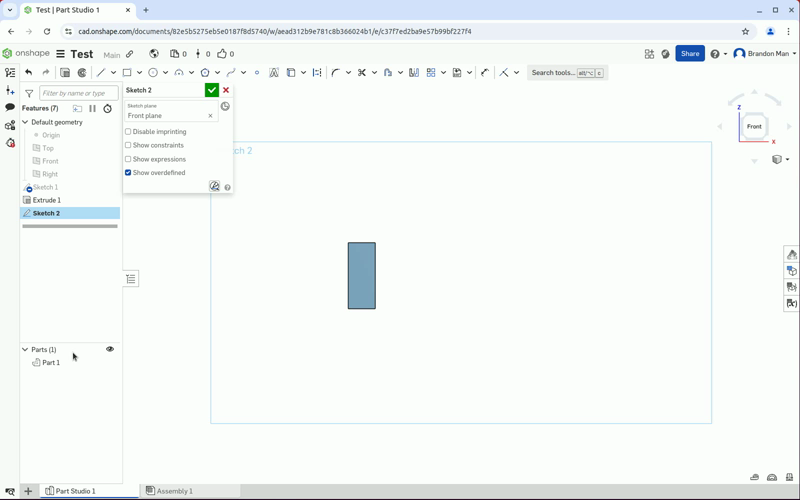
key(y)
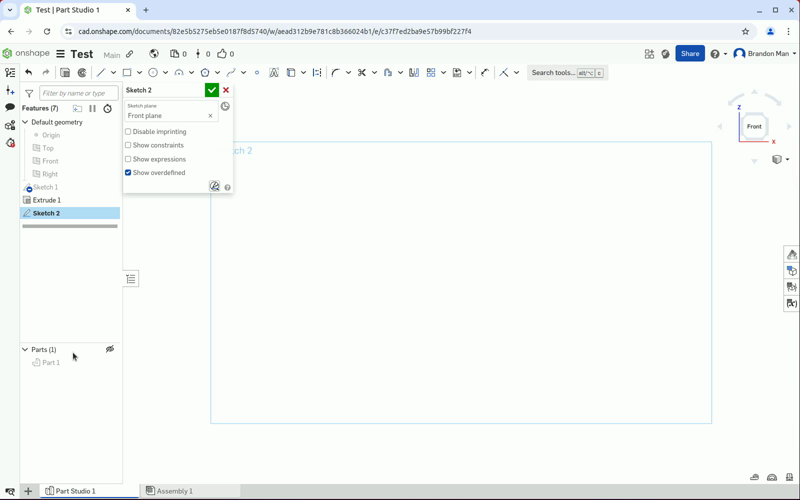
key(l)
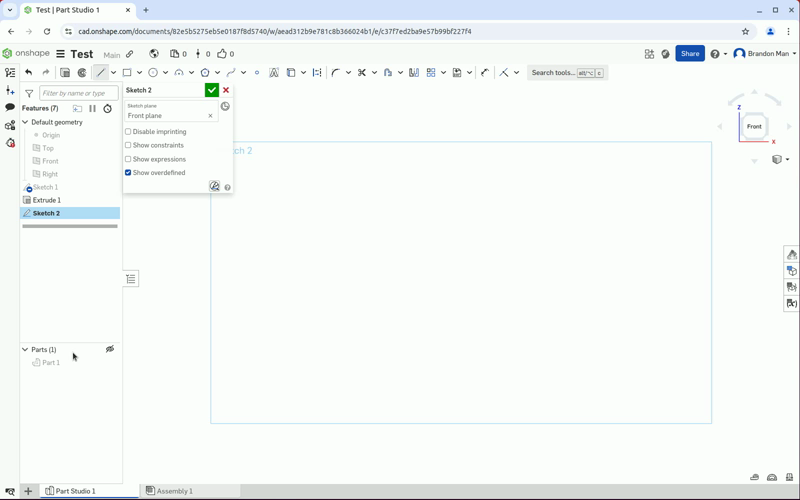
key_down(shift)
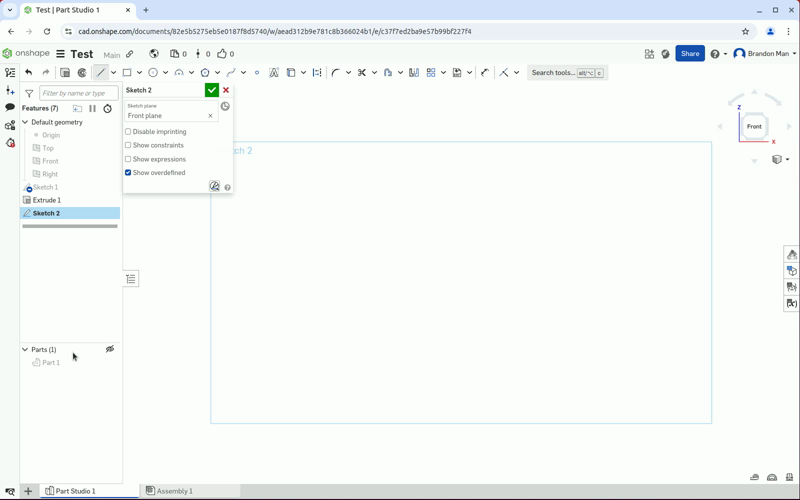
mouse_move(375, 308)
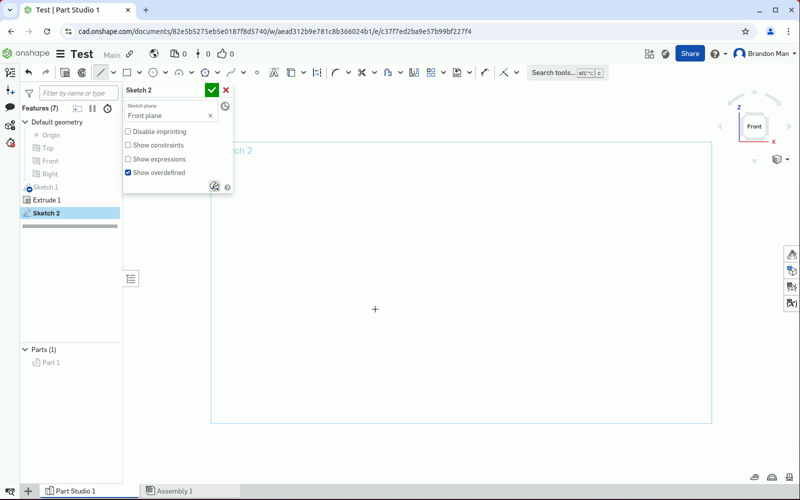
click(375, 308)
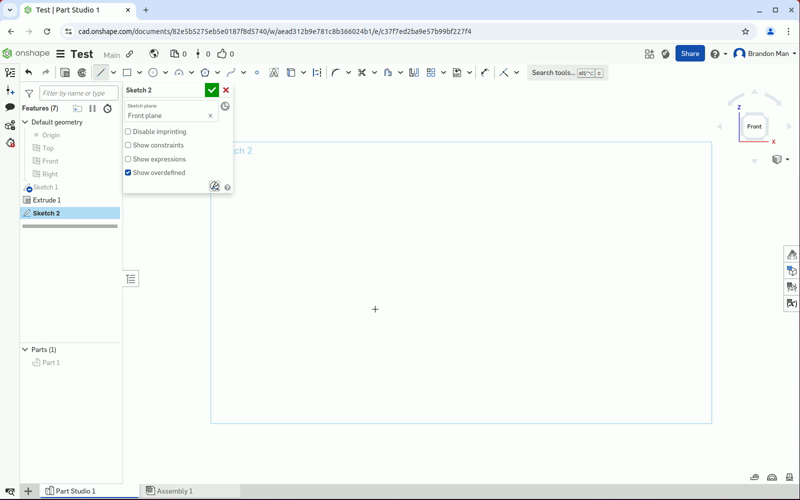
key_up(shift)
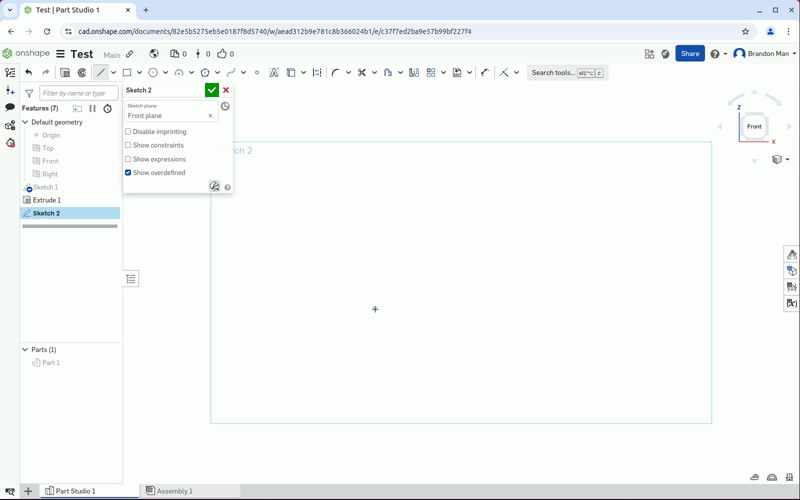
key_down(shift)
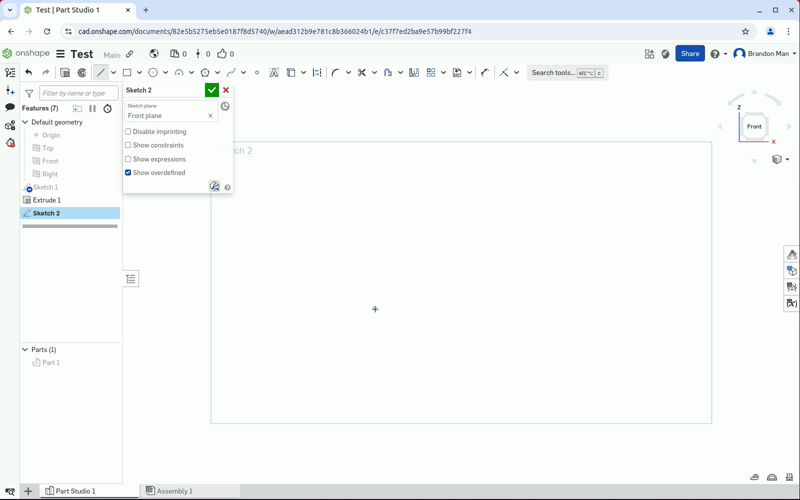
mouse_move(465, 308)
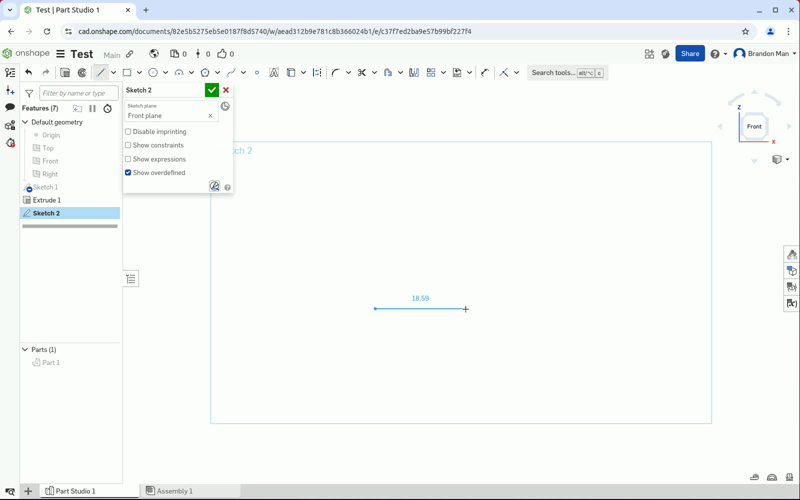
click(465, 308)
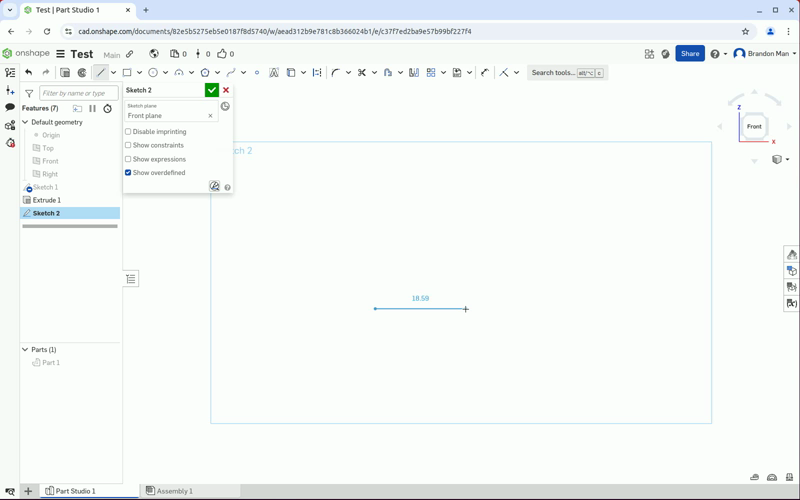
key_up(shift)
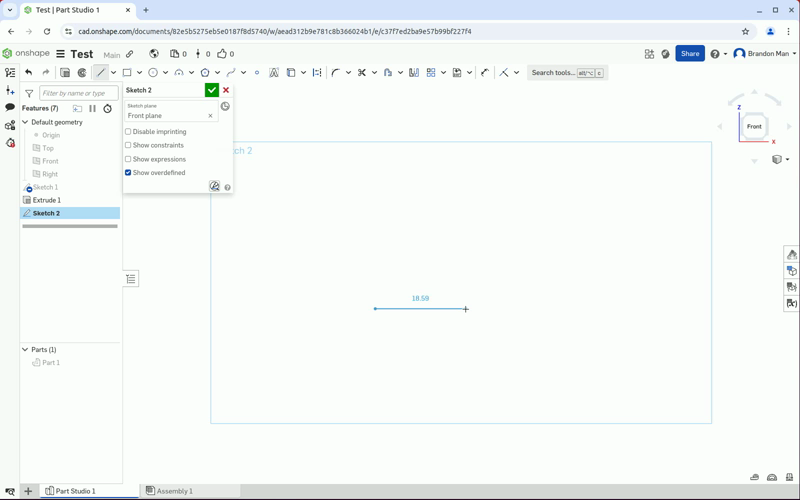
key_down(shift)
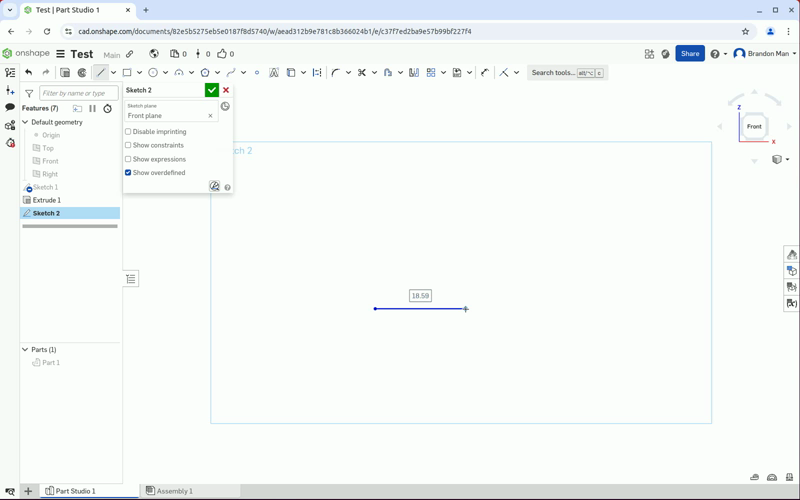
mouse_move(465, 243)
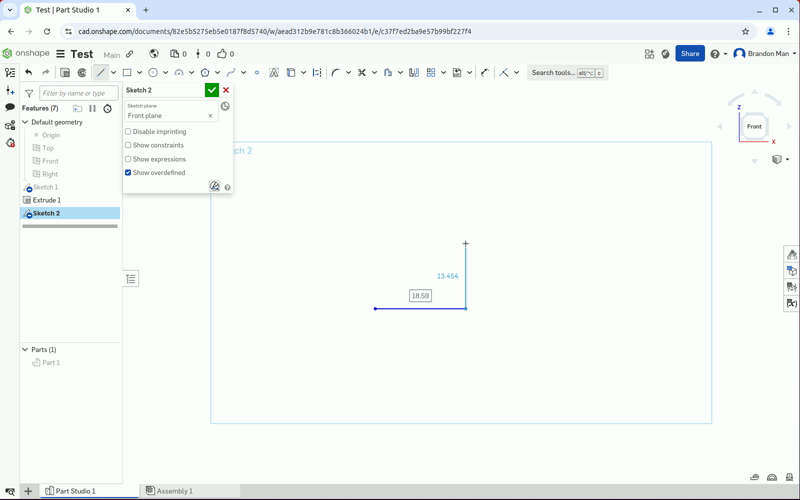
click(465, 243)
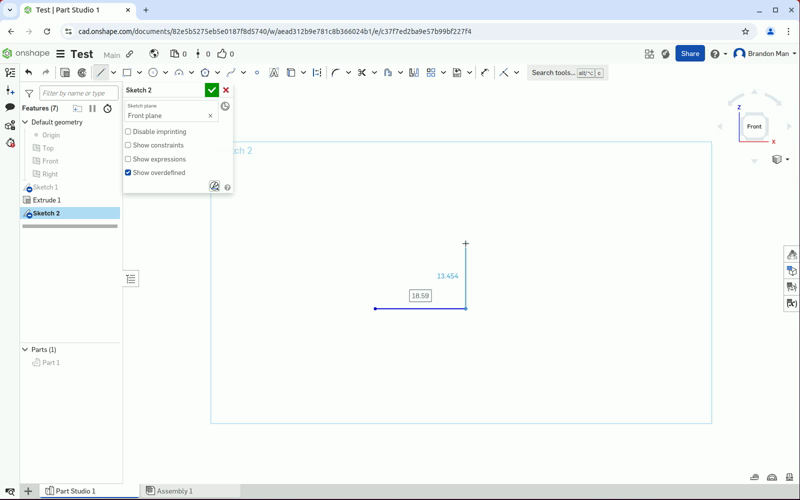
key_up(shift)
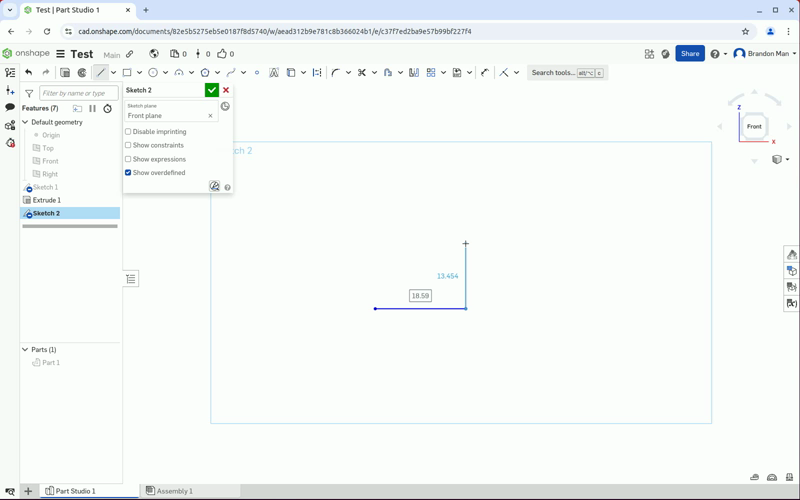
key_down(shift)
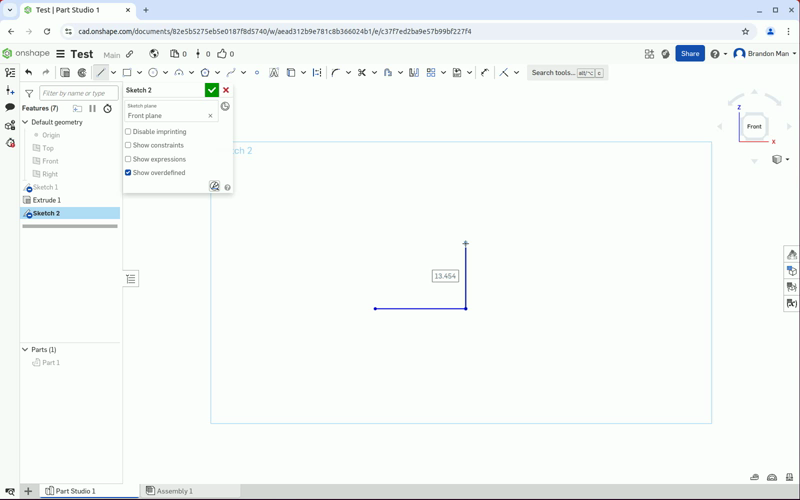
mouse_move(375, 243)
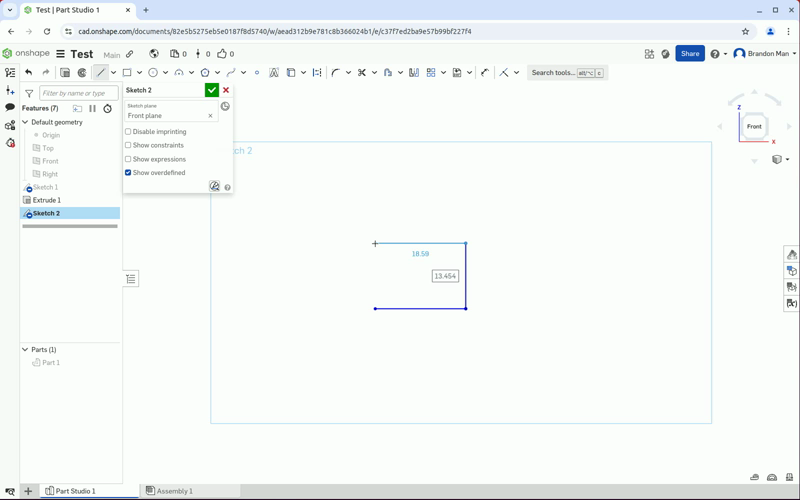
click(375, 243)
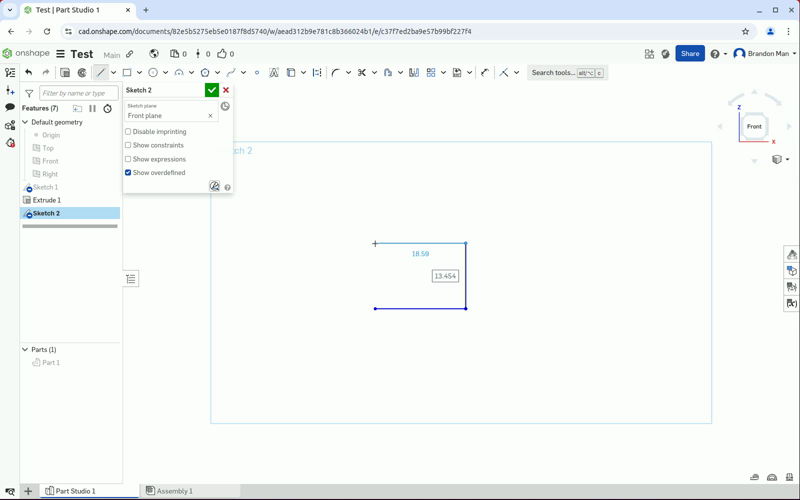
key_up(shift)
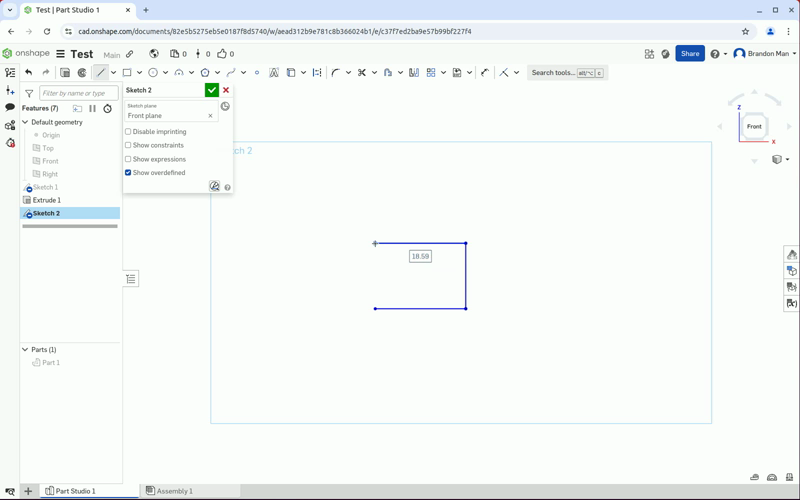
key_down(shift)
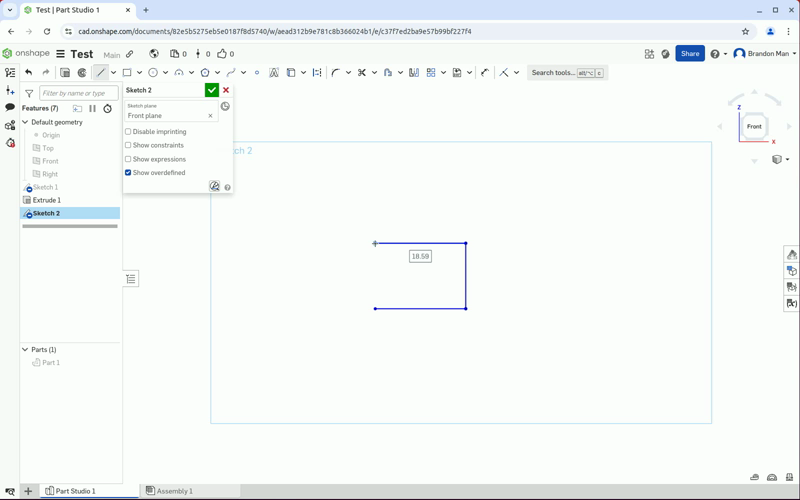
mouse_move(405, 243)
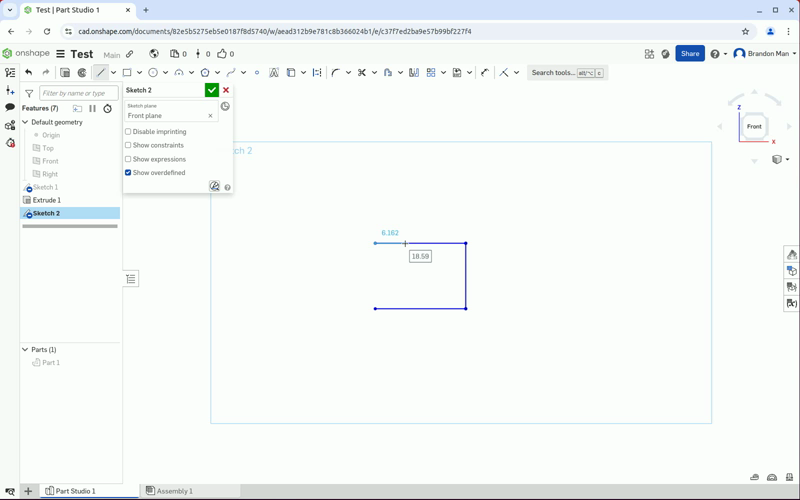
mouse_move(375, 243)
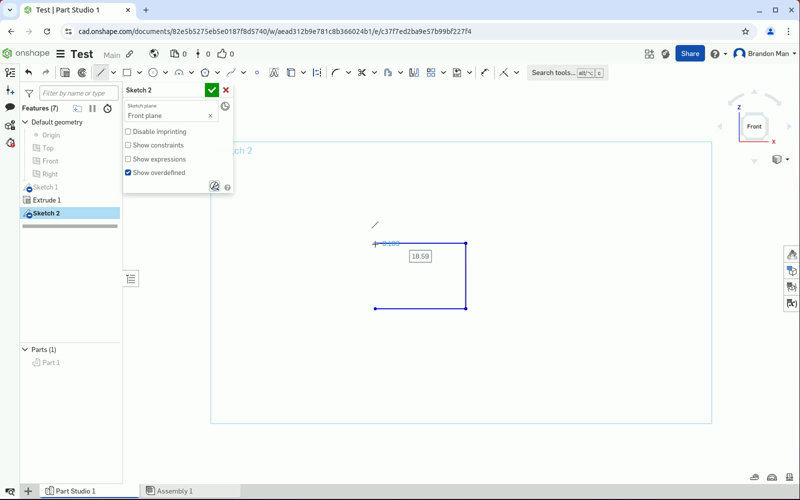
scroll(6)
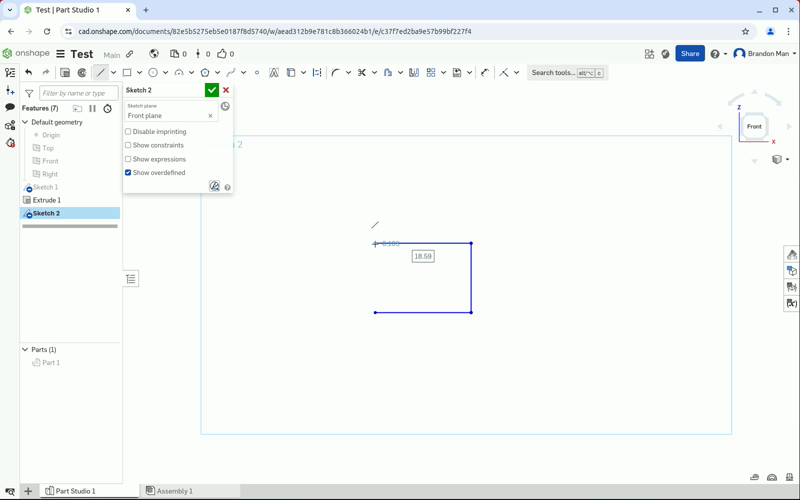
scroll(6)
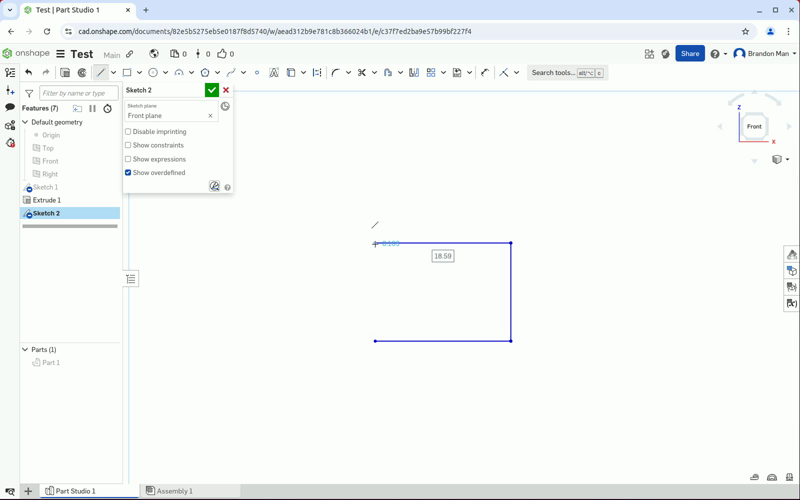
scroll(6)
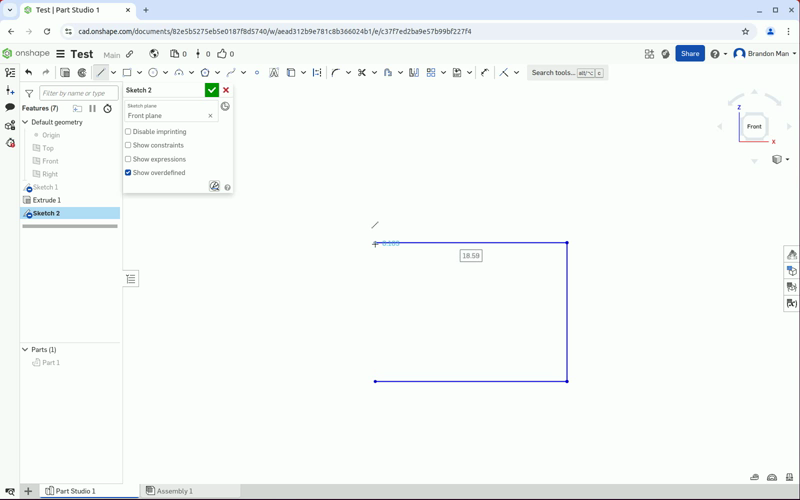
scroll(6)
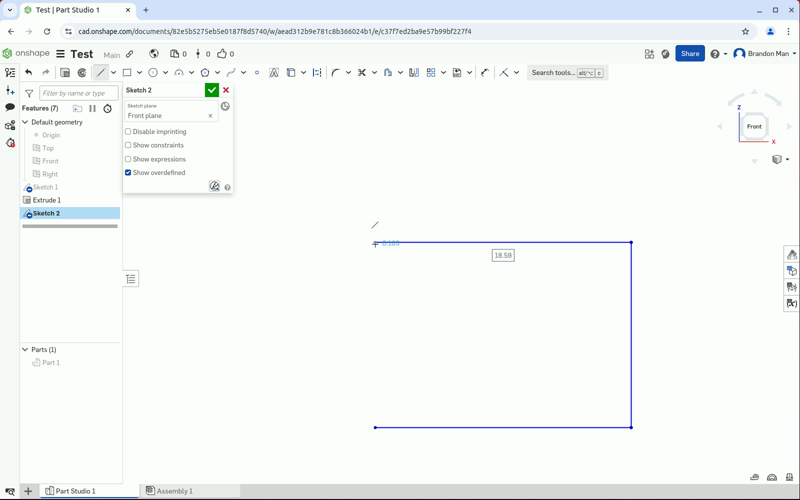
scroll(6)
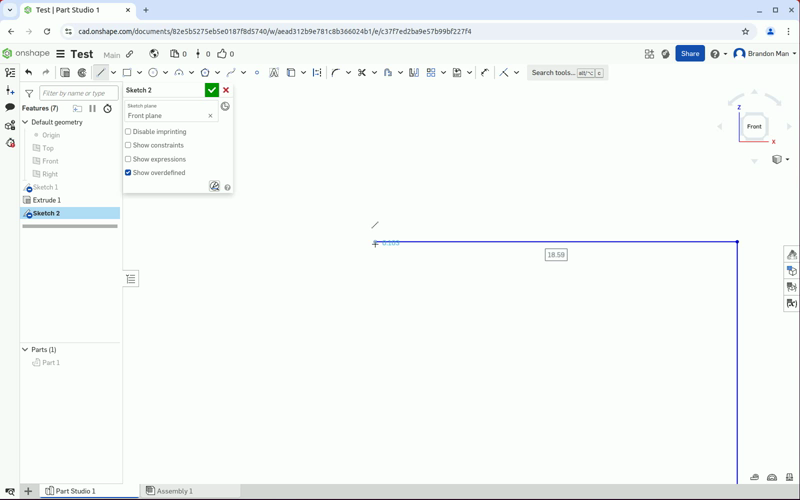
scroll(6)
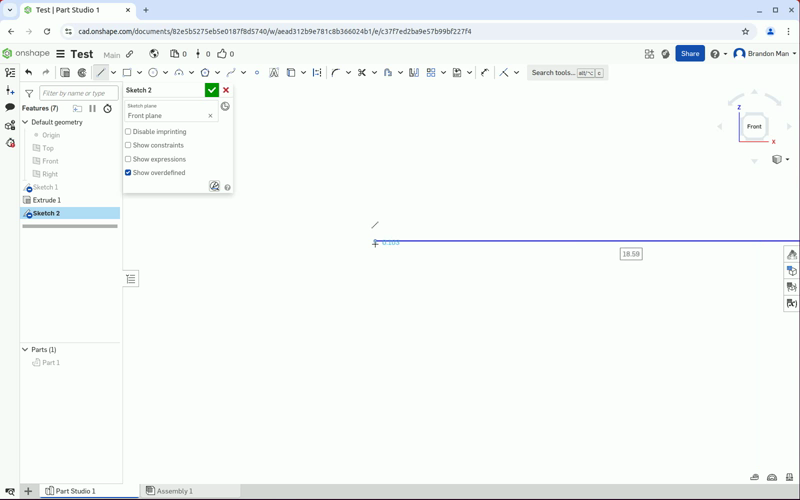
scroll(6)
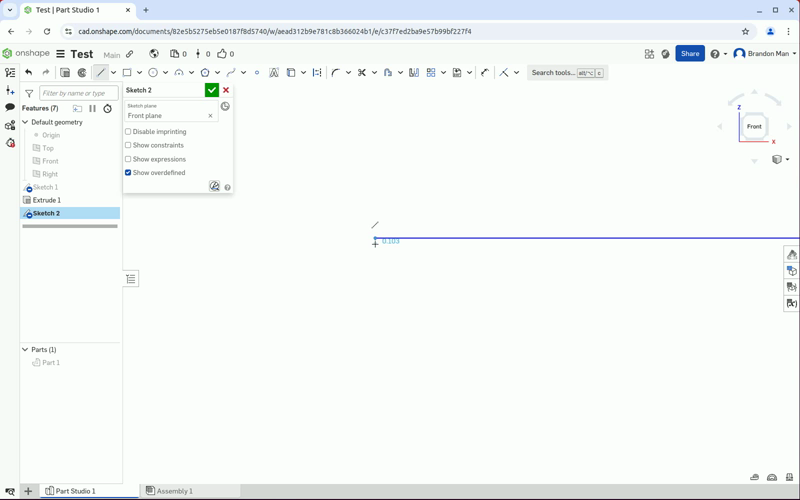
click(375, 243)
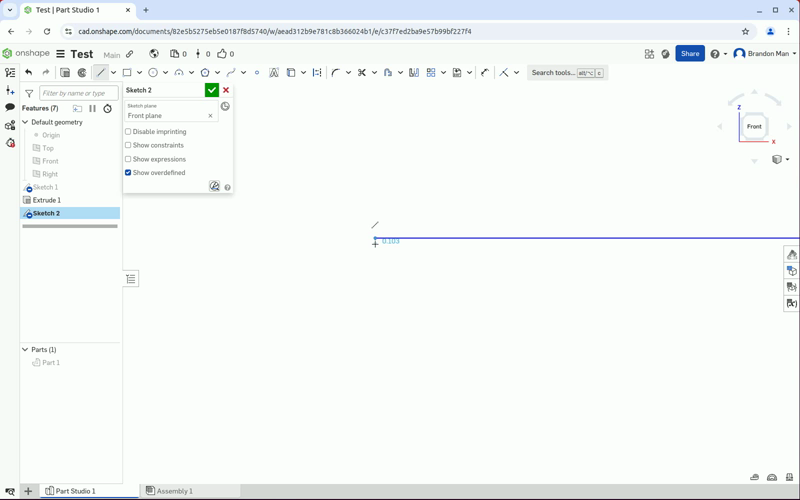
scroll(-6)
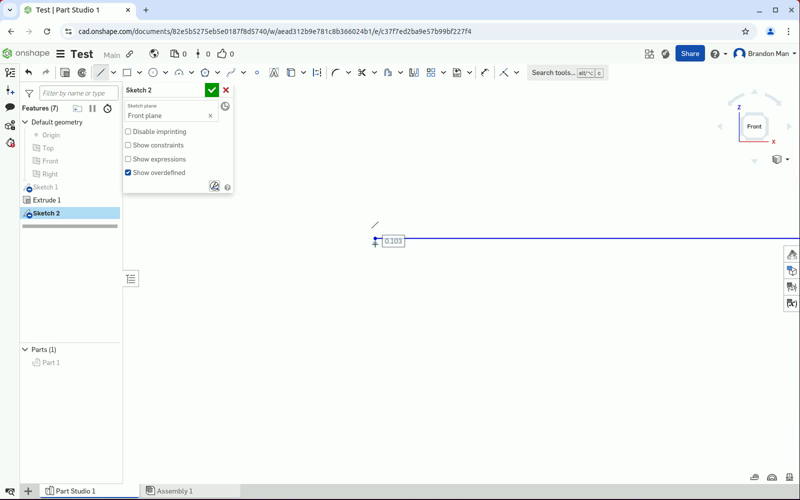
scroll(-6)
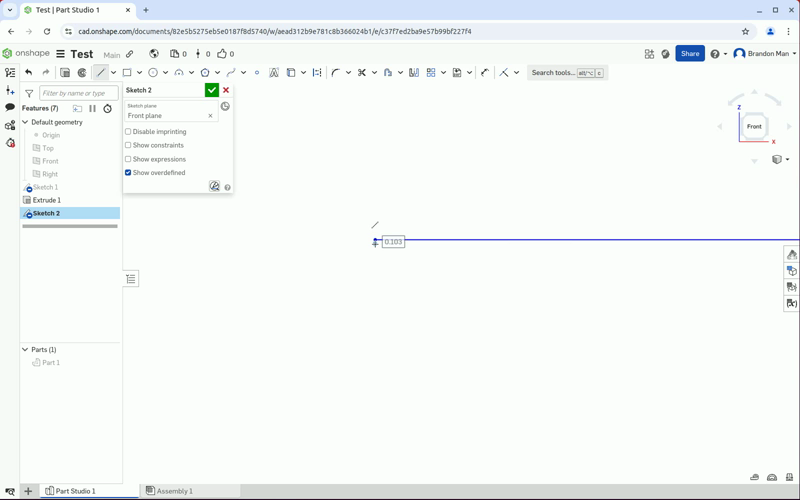
scroll(-6)
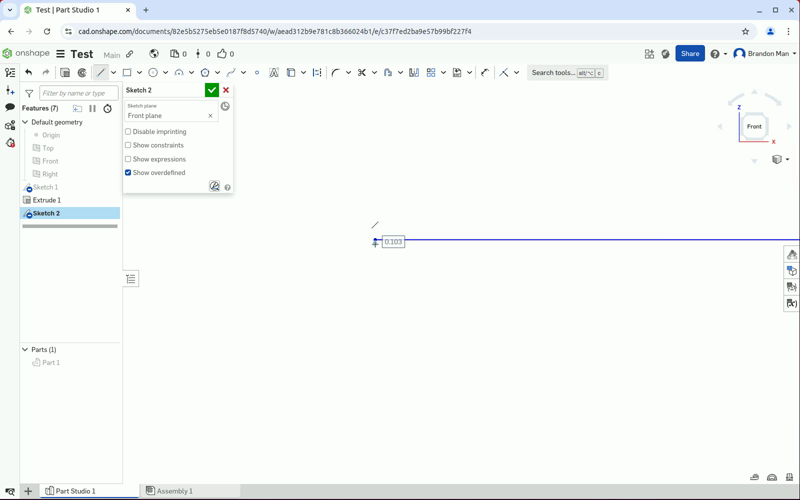
scroll(-6)
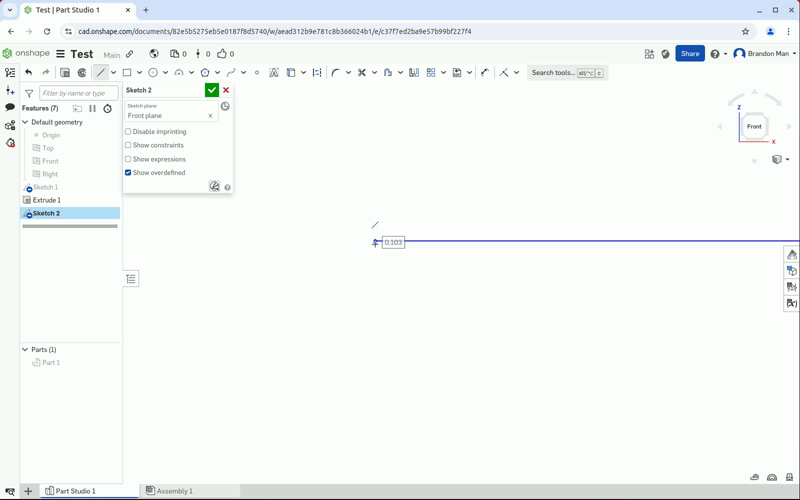
scroll(-6)
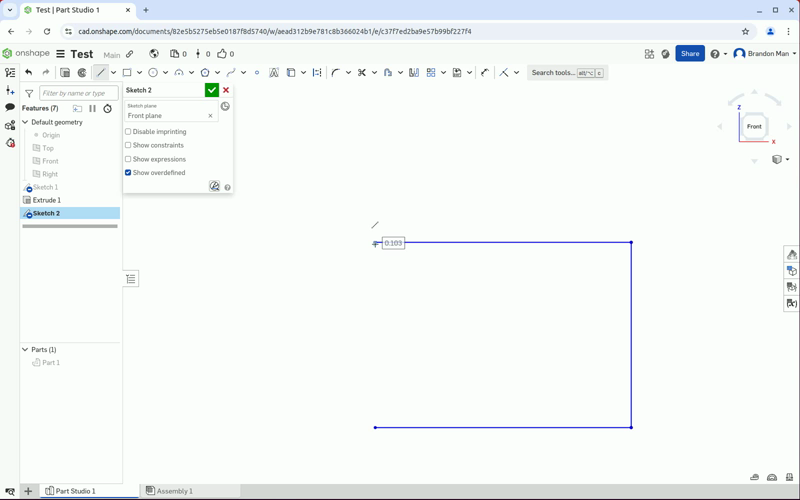
scroll(-6)
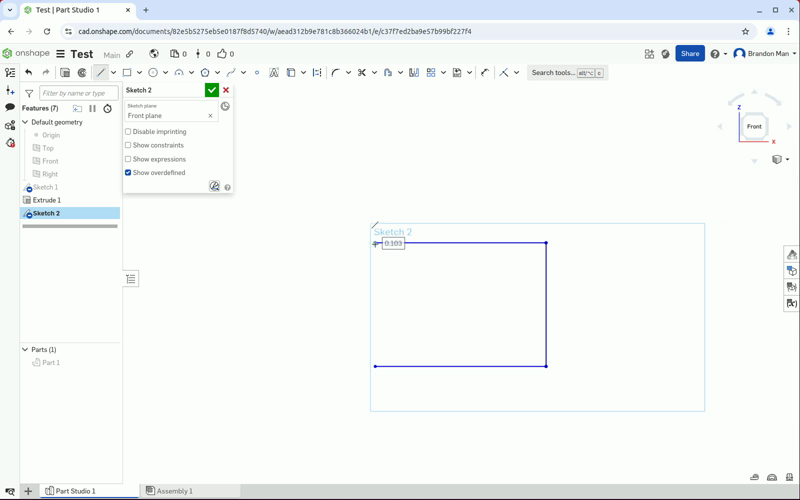
scroll(-6)
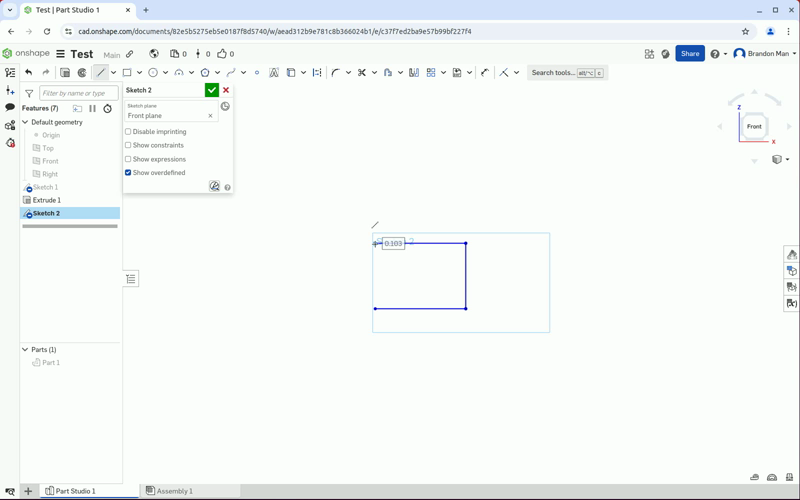
key_up(shift)
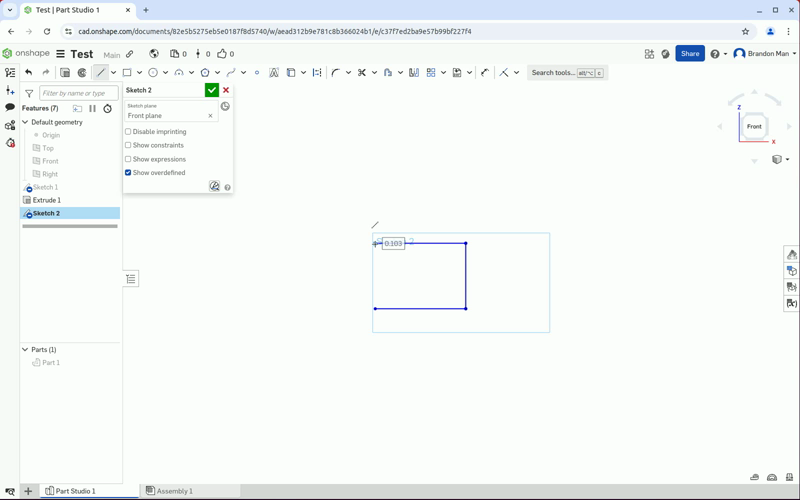
key_down(shift)
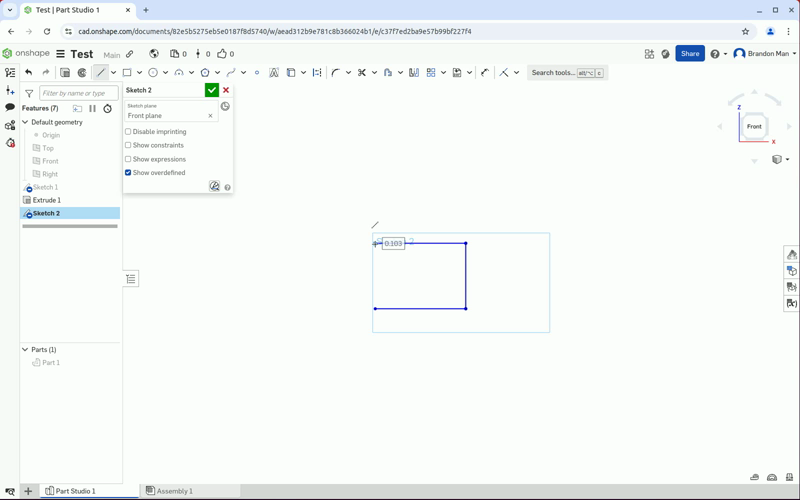
mouse_move(375, 308)
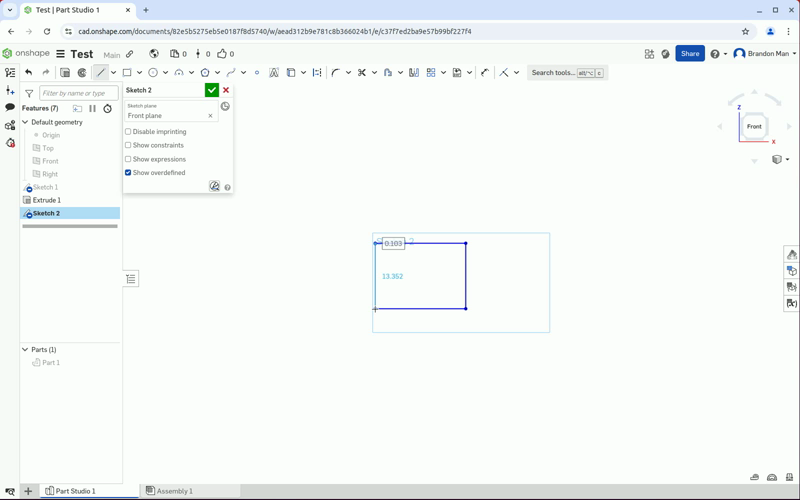
key_up(shift)
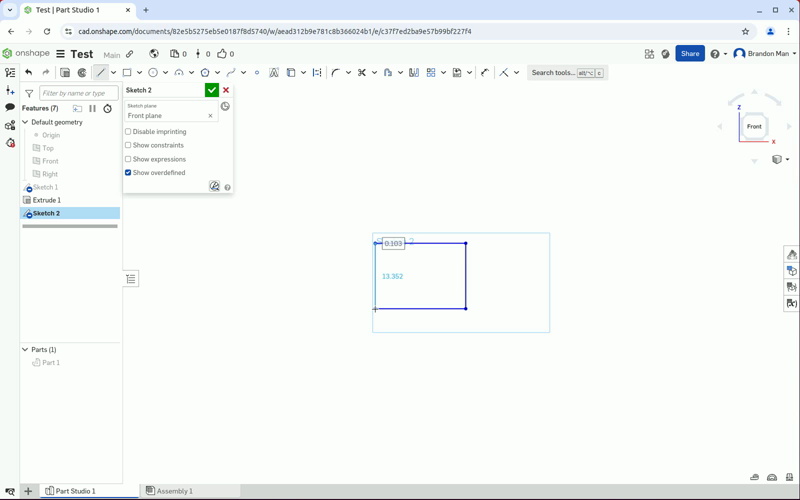
click(375, 308)
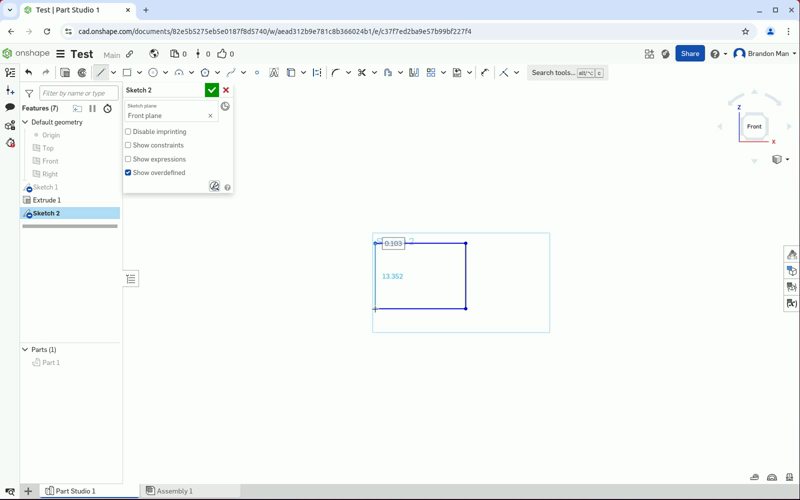
key(esc)
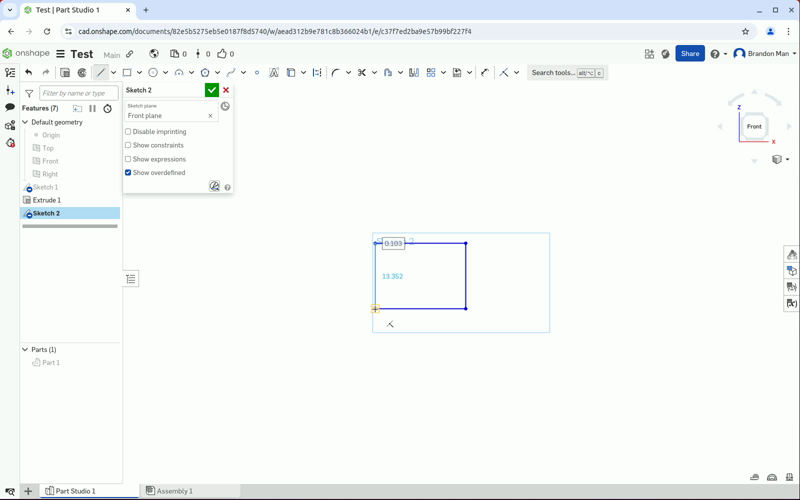
mouse_move(446, 284)
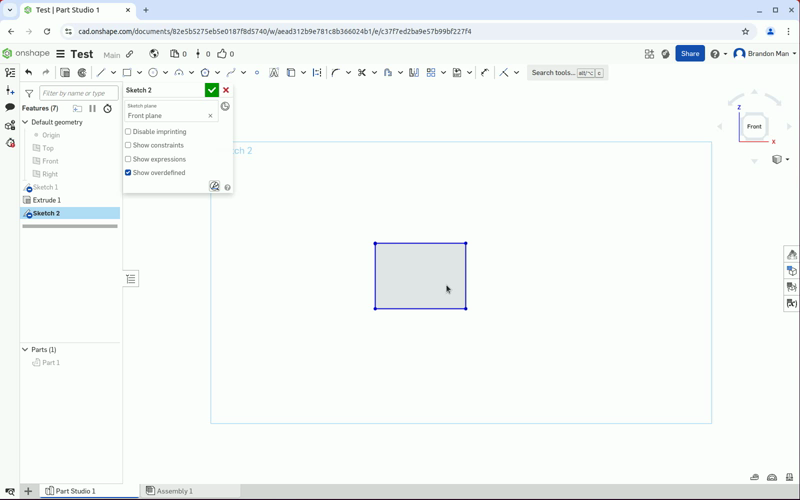
click(446, 284)
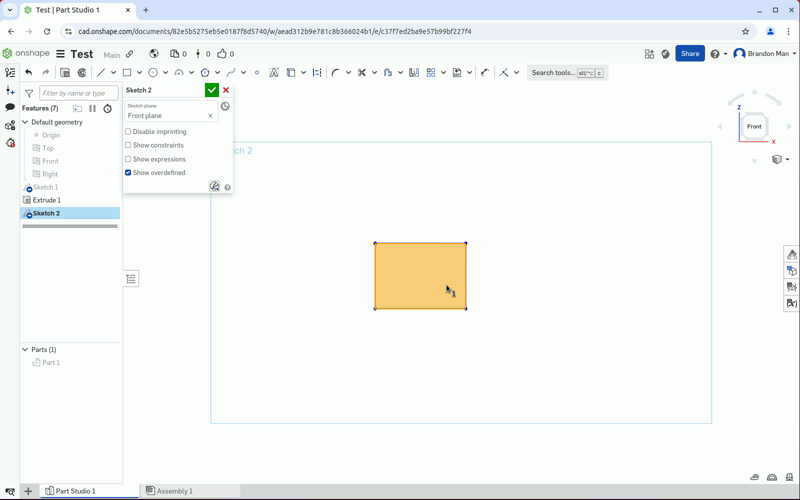
mouse_move(73, 352)
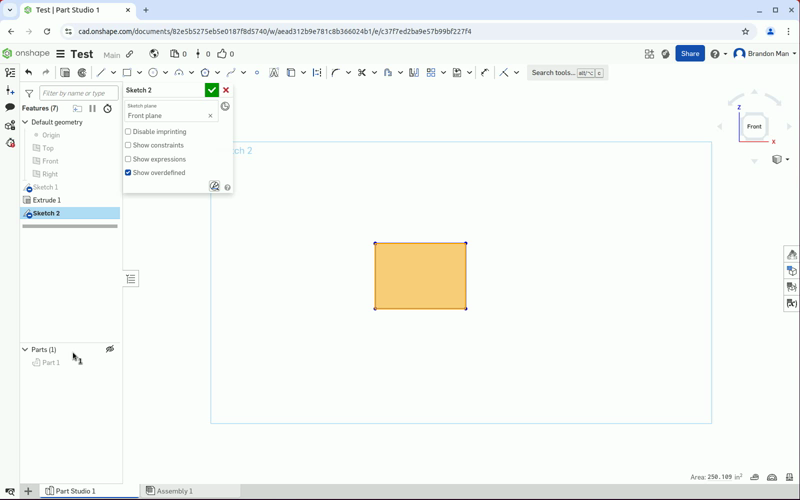
key(shift+y)
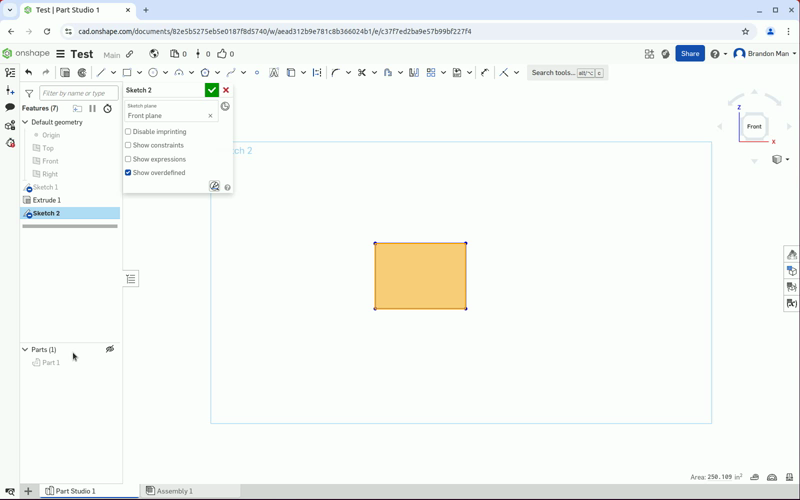
key(shift+e)
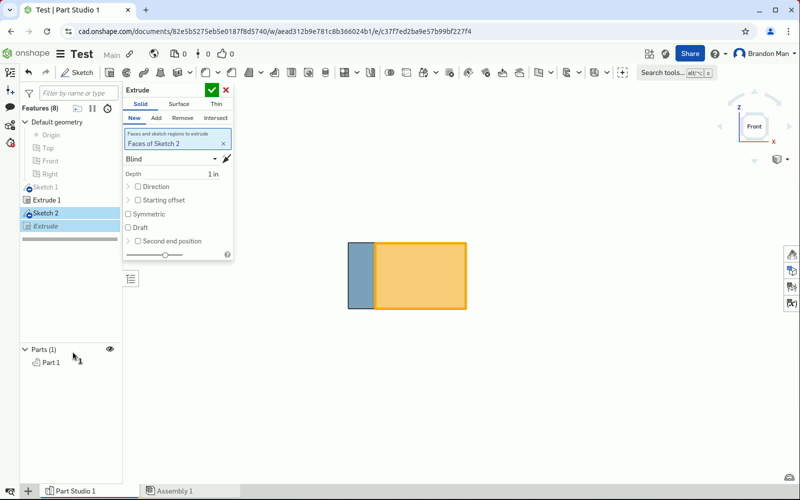
mouse_move(143, 106)
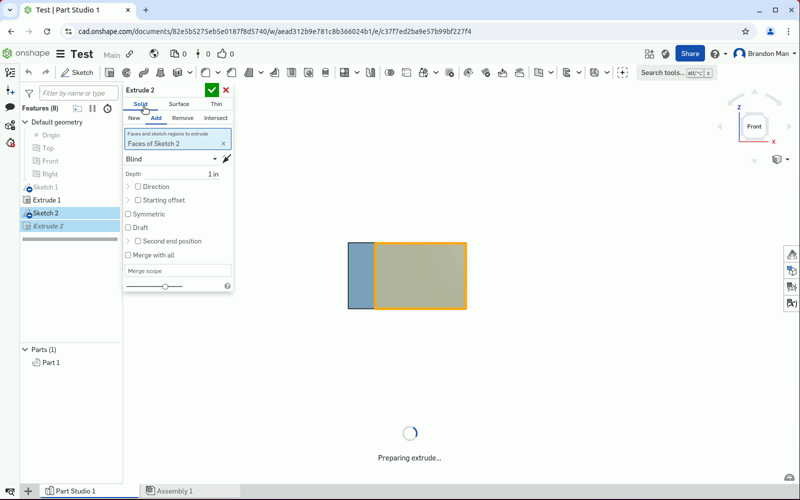
click(143, 106)
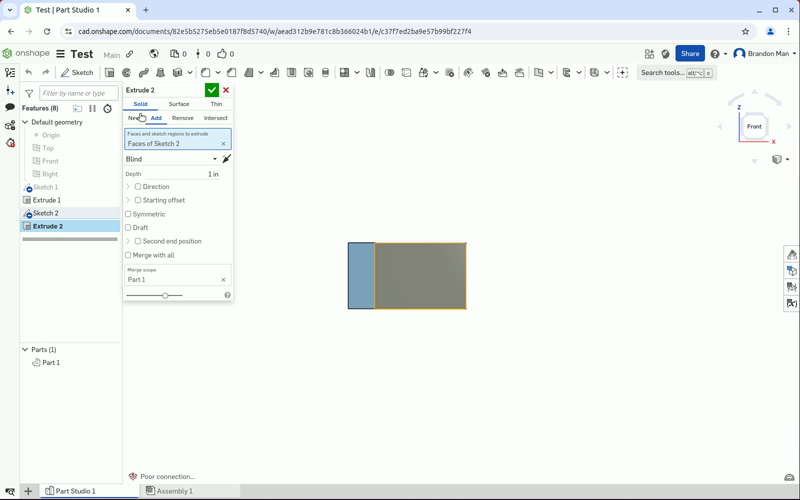
mouse_move(137, 120)
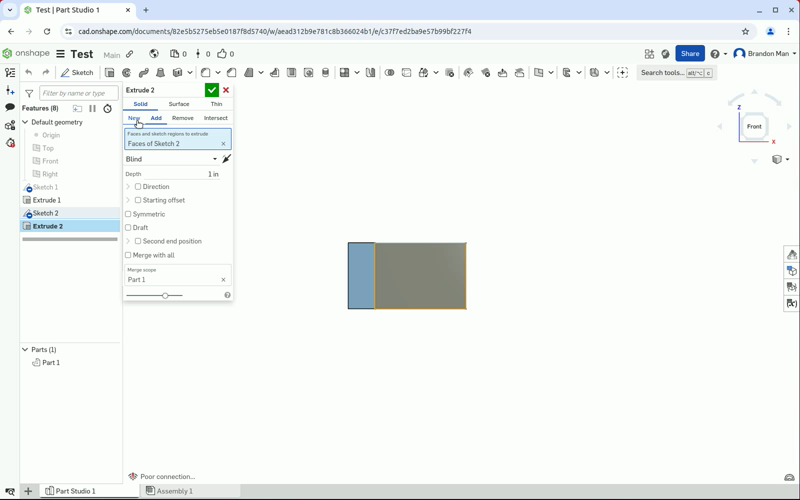
click(137, 120)
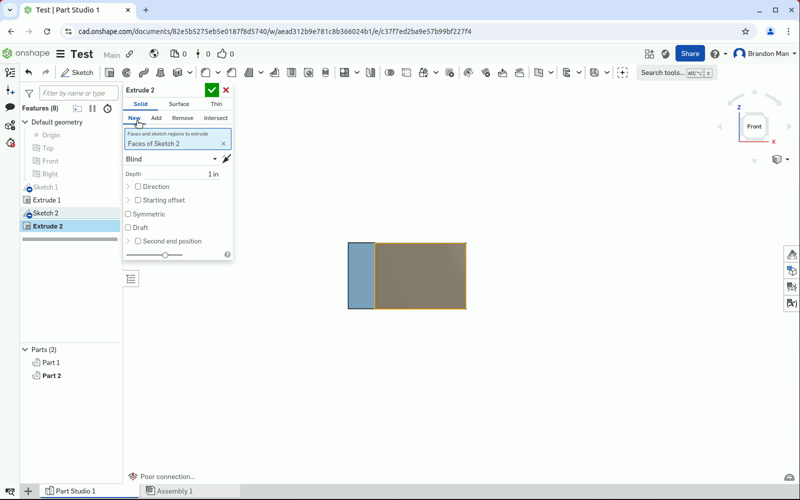
key(tab, 4)
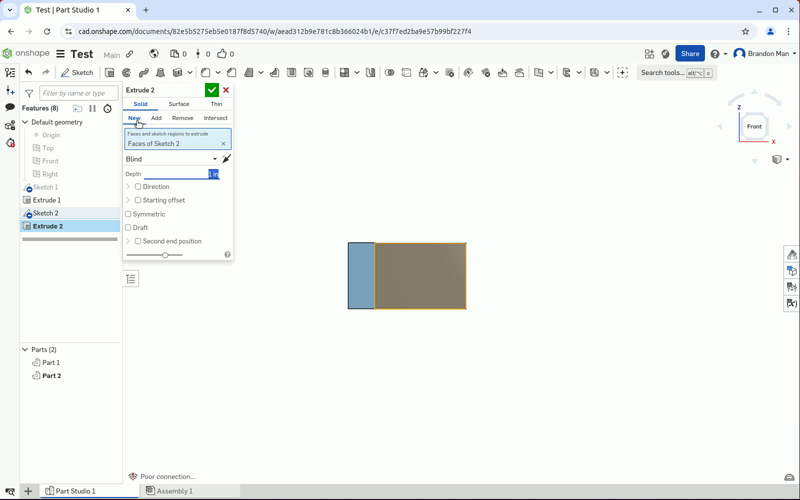
text(4.092)
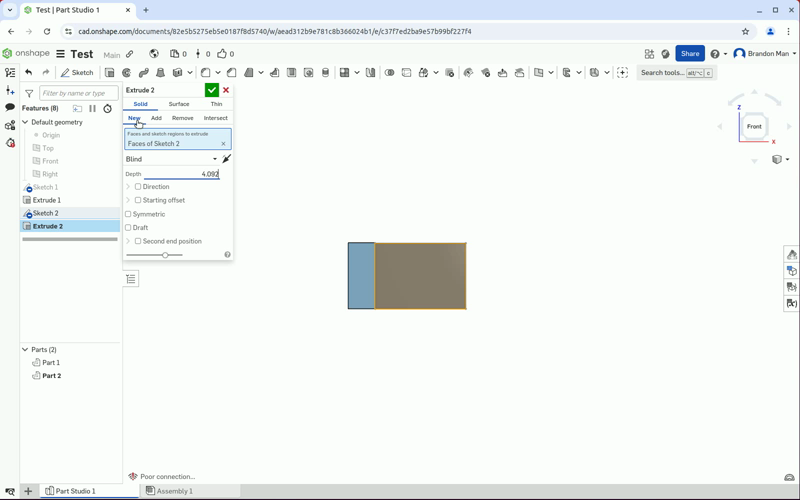
key(enter)
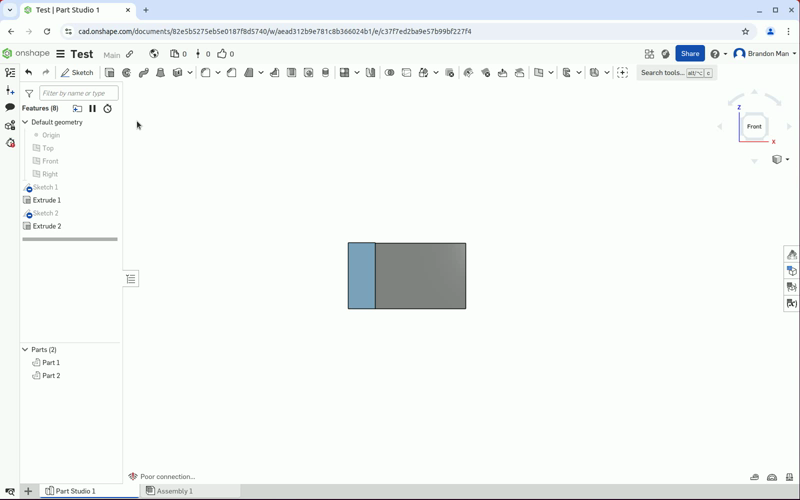
key(shift+h)
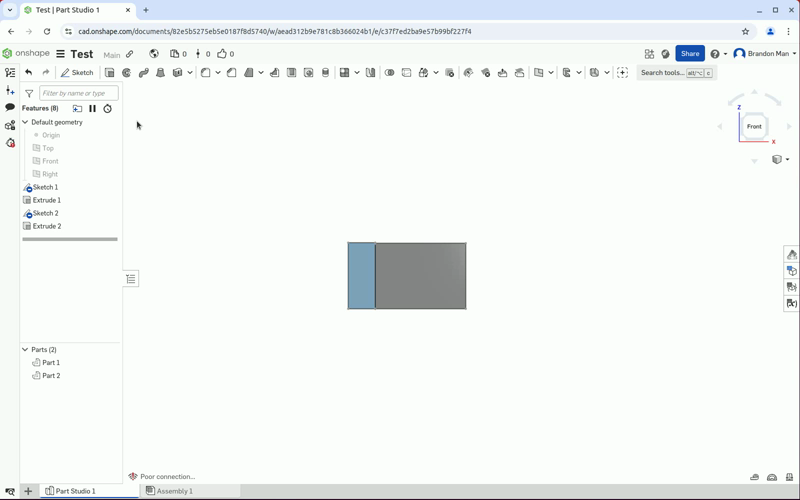
key(shift+h)
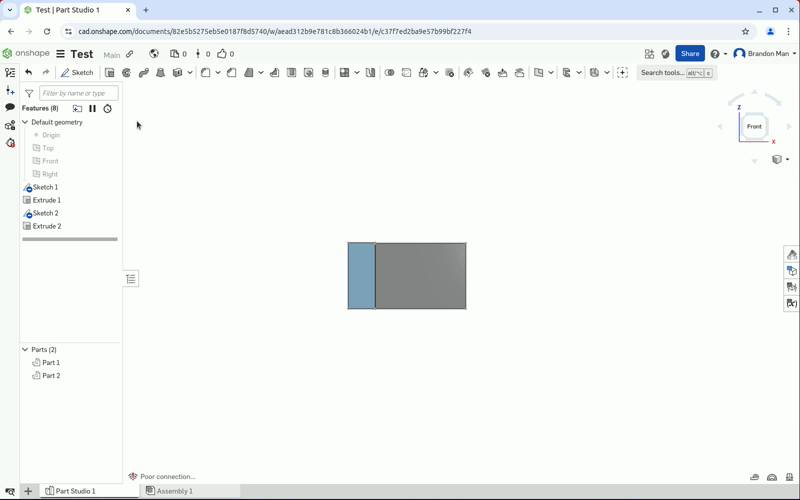
key(shift+7)
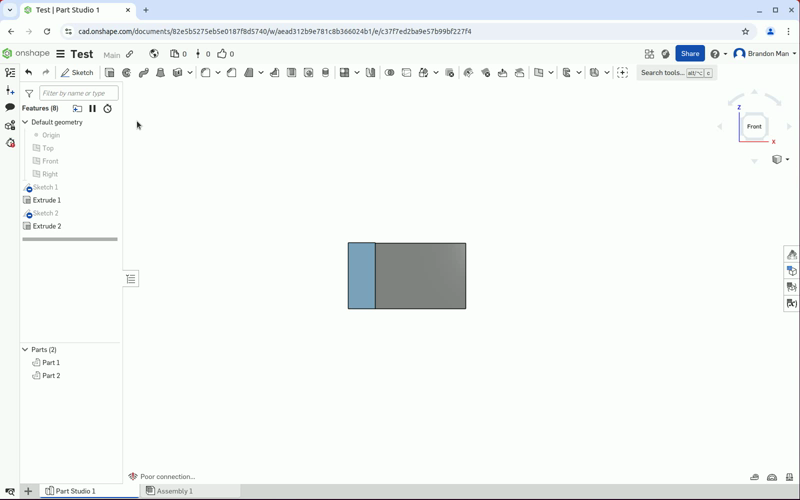
key(left, 2)
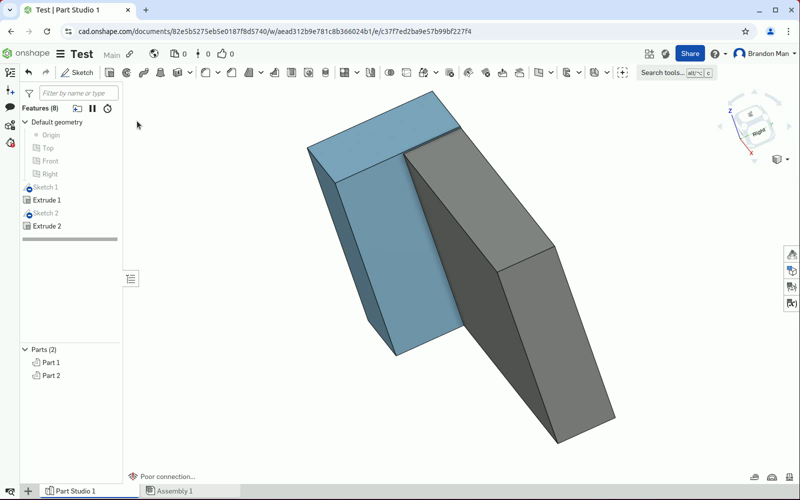
key(down, 2)
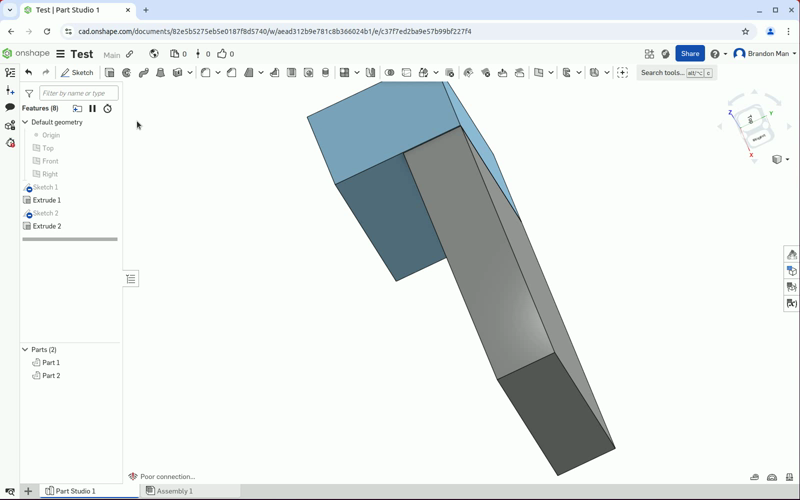
key(up, 2)
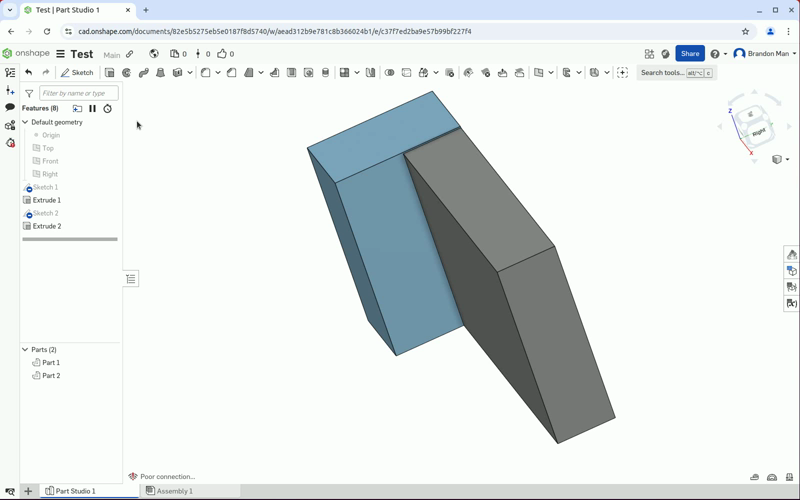
key(right, 2)
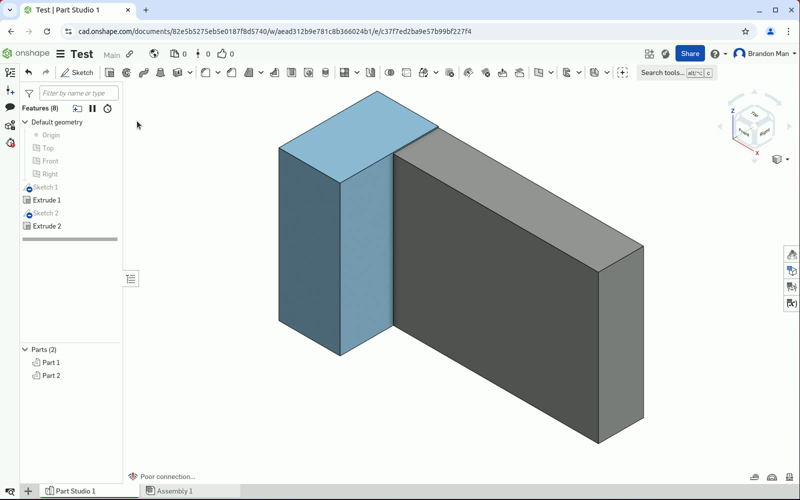
mouse_move(73, 189)
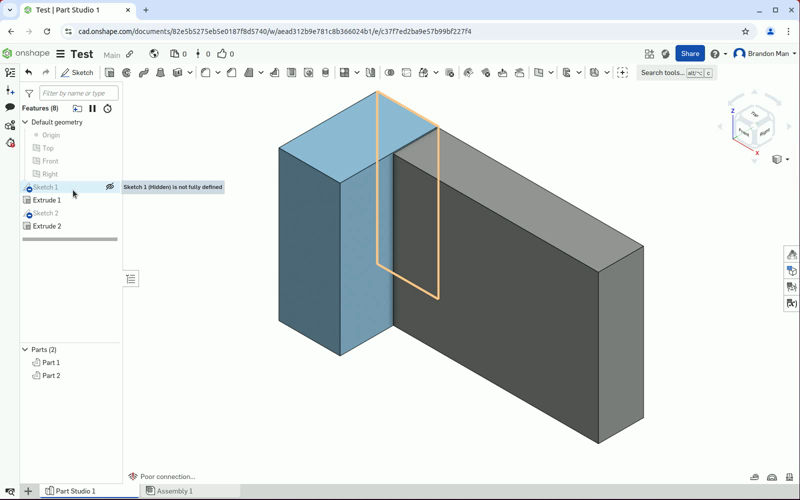
click(73, 189)